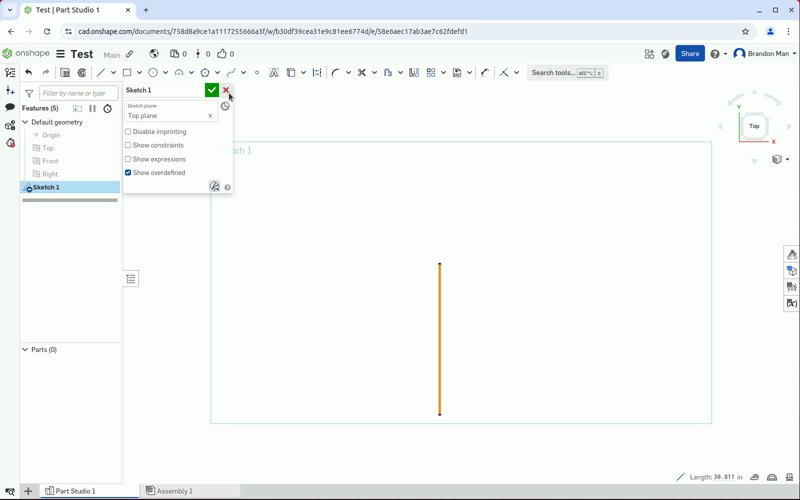
key(shift+h)
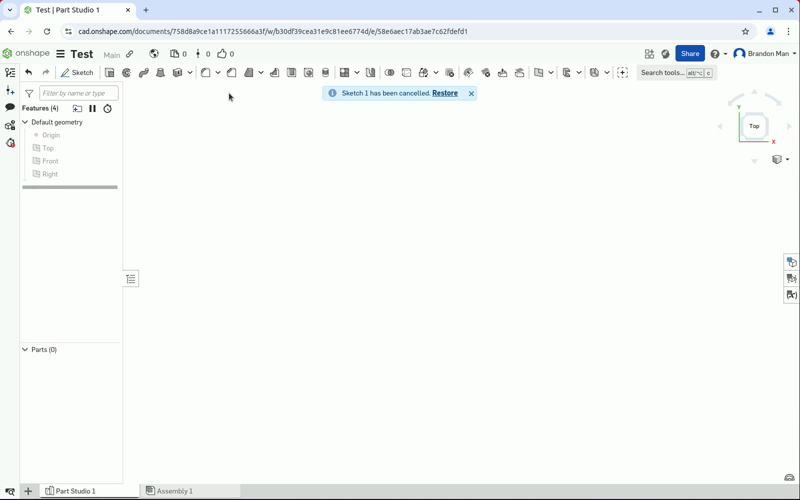
mouse_move(73, 352)
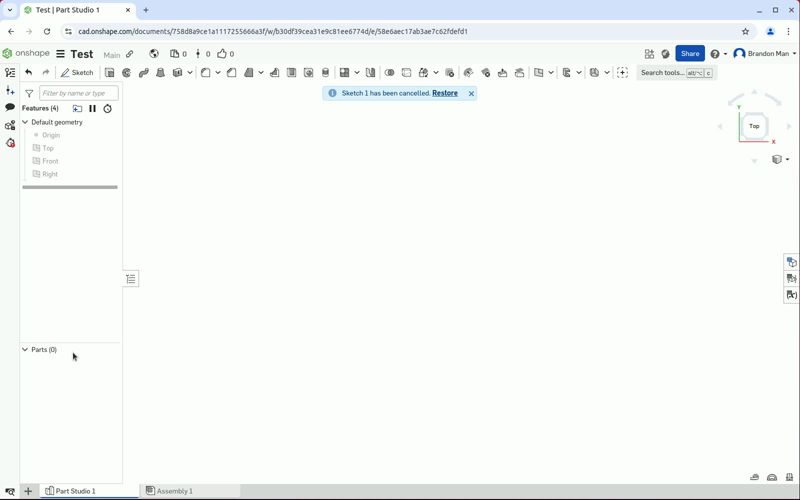
key(y)
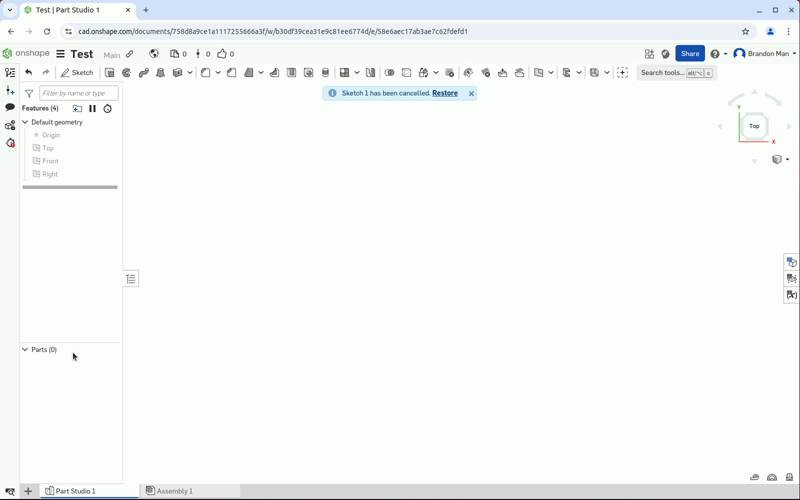
key(shift+p)
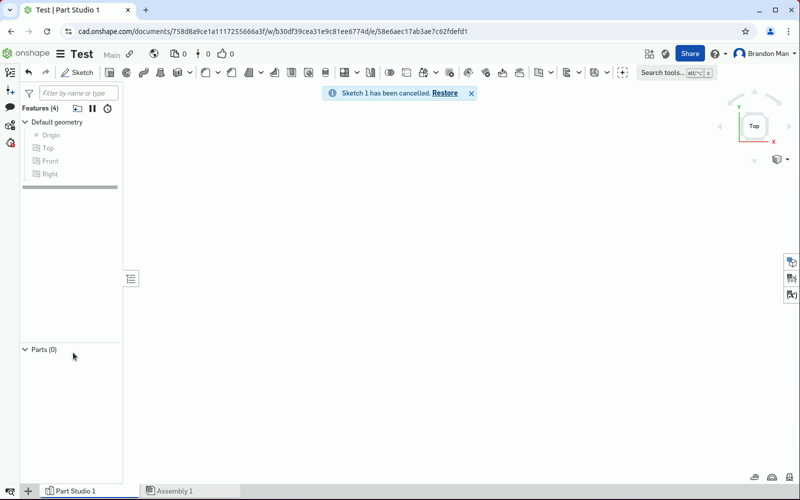
key(space)
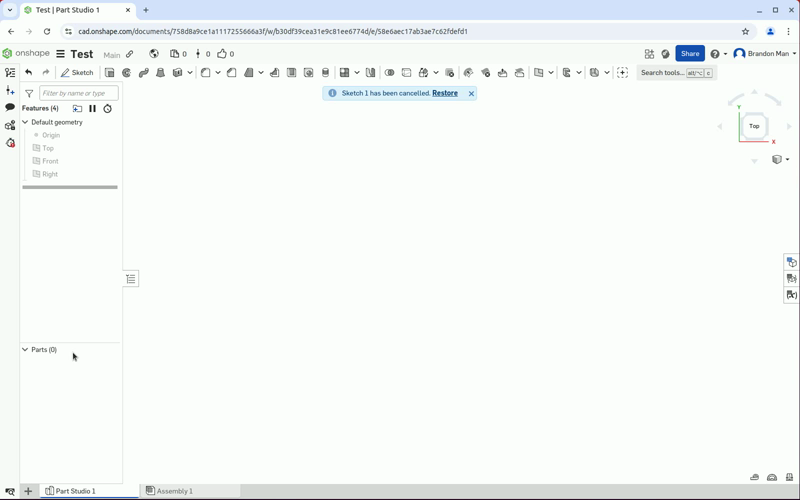
key_down(shift)
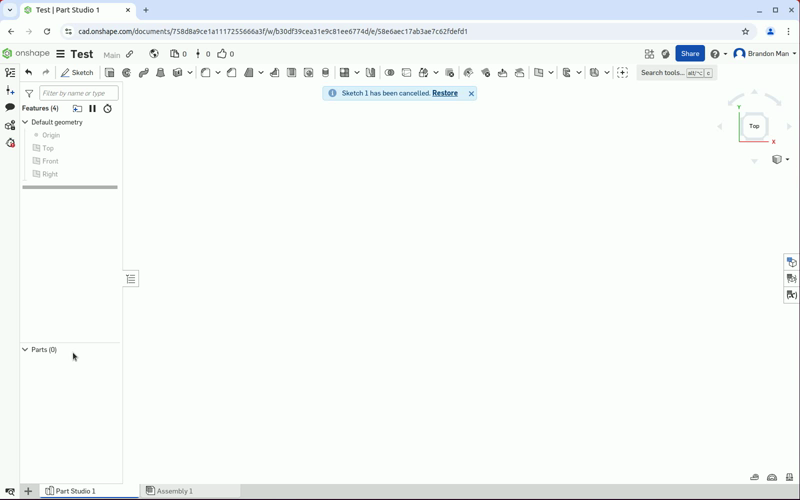
key(up)
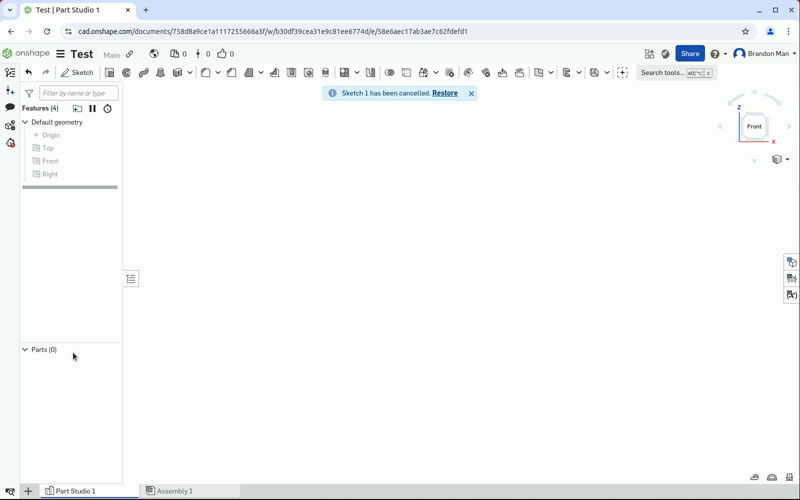
key_up(shift)
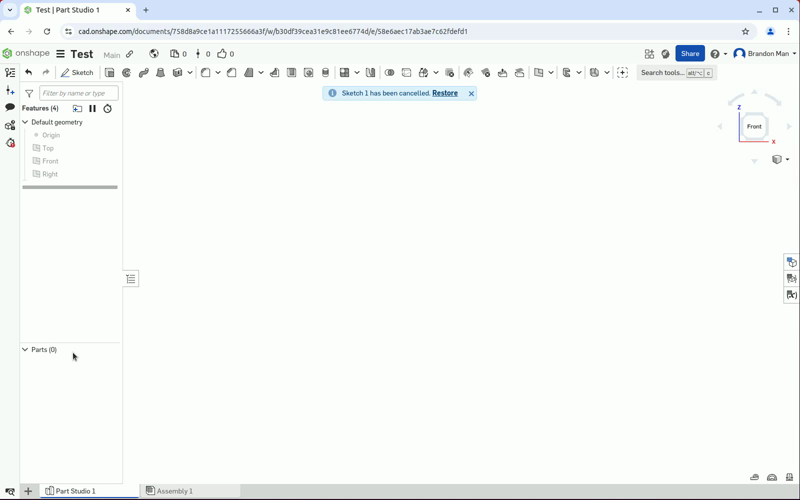
mouse_move(73, 352)
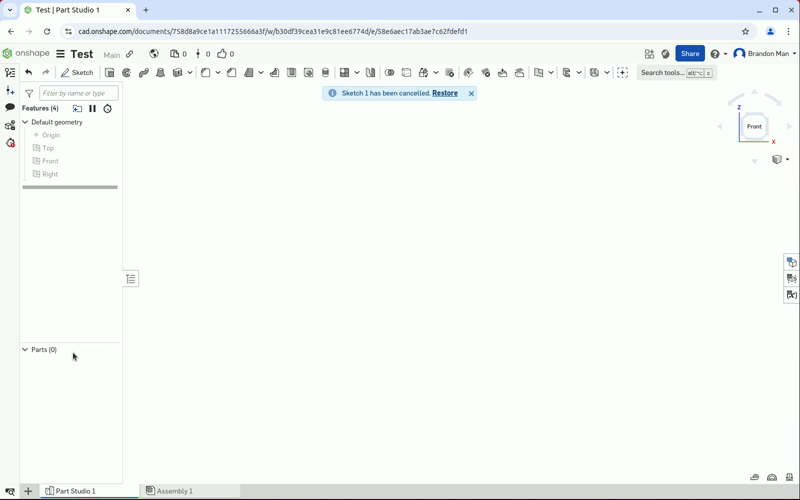
key(shift+y)
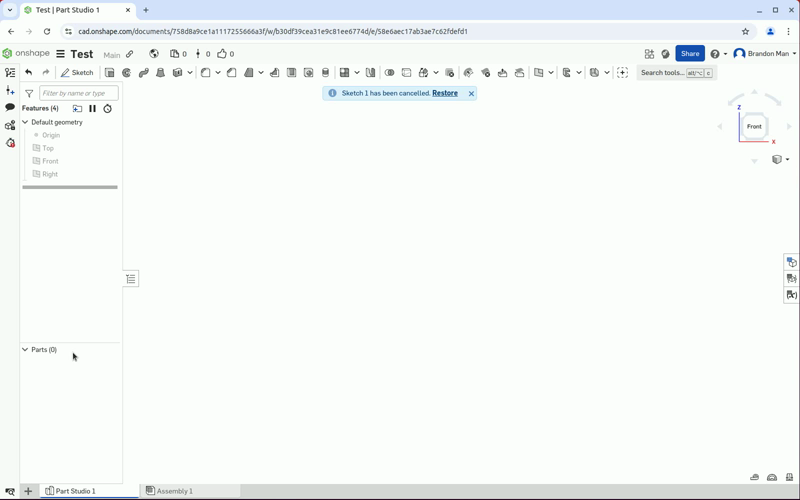
key(shift+s)
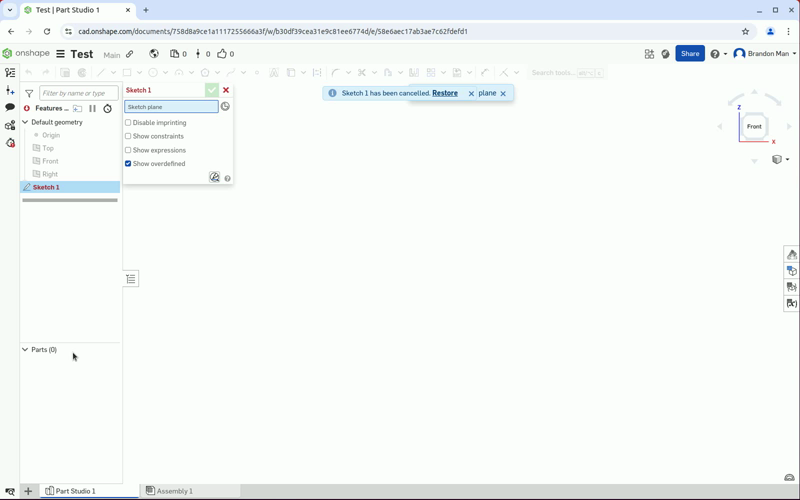
mouse_move(73, 163)
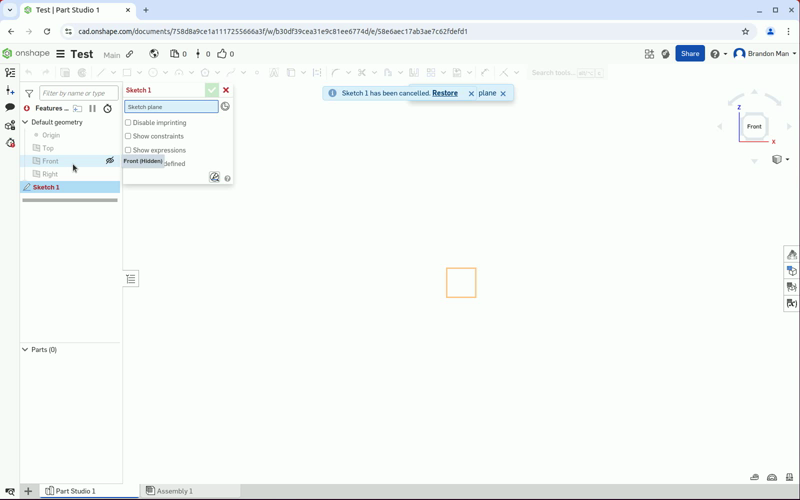
click(73, 163)
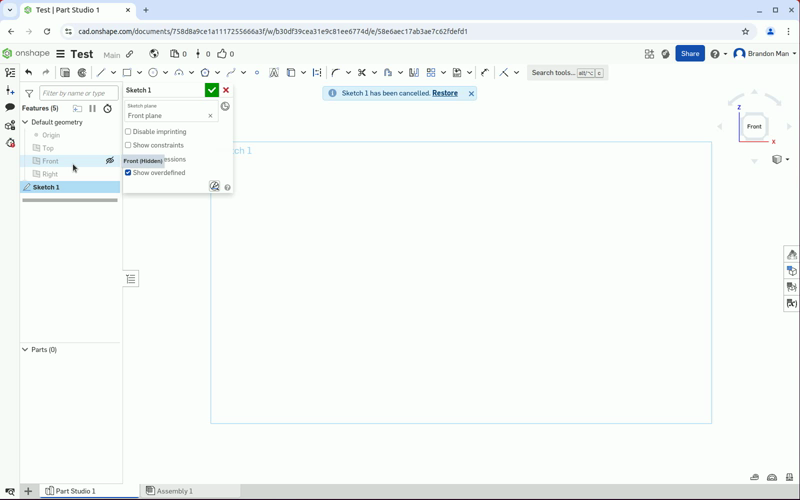
mouse_move(73, 352)
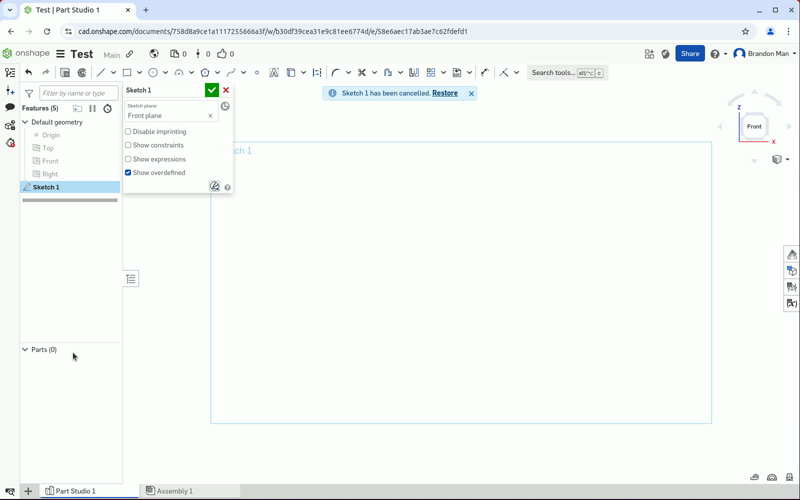
key(y)
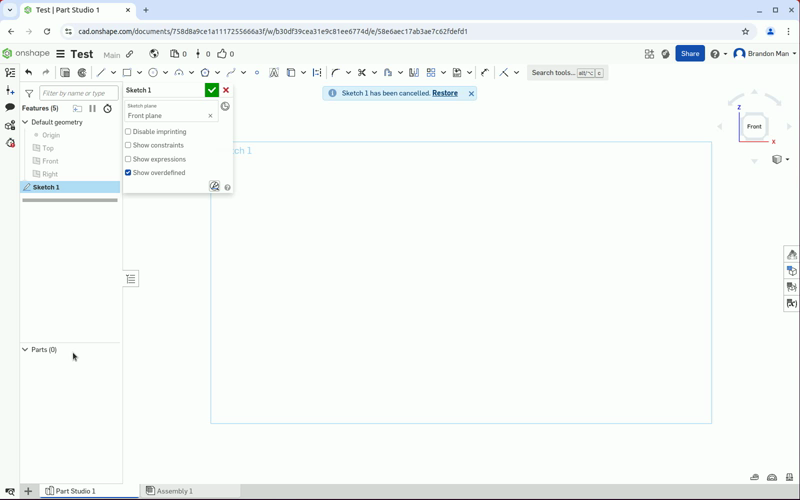
key(l)
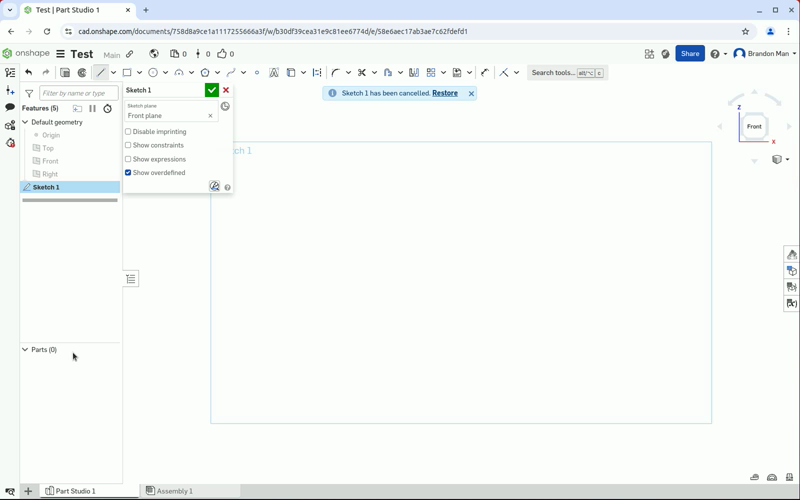
key_down(shift)
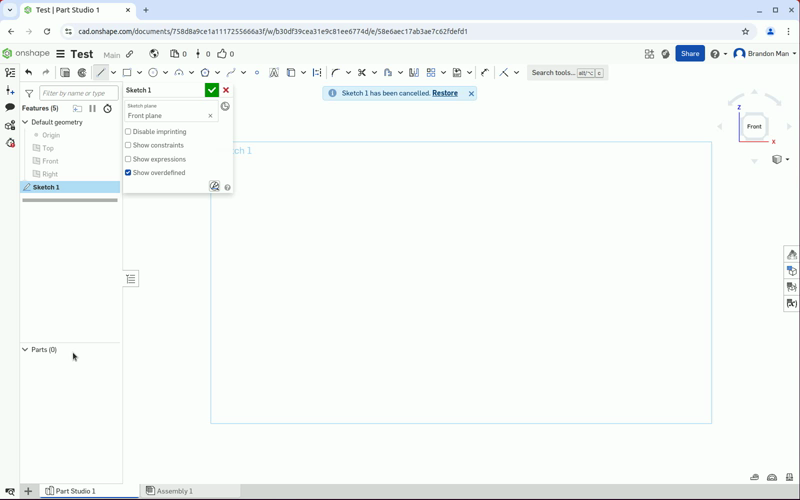
mouse_move(422, 282)
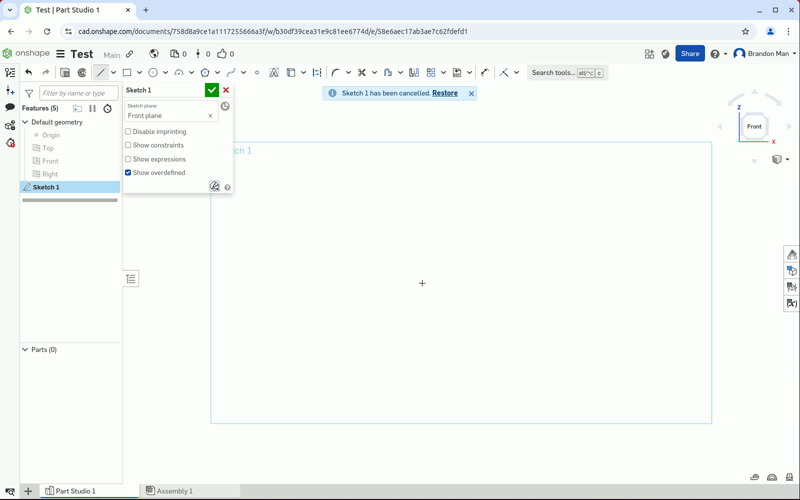
click(422, 282)
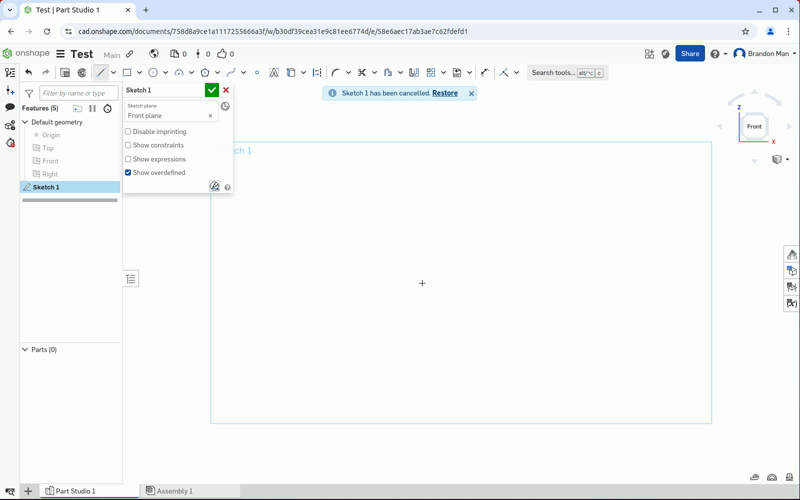
key_up(shift)
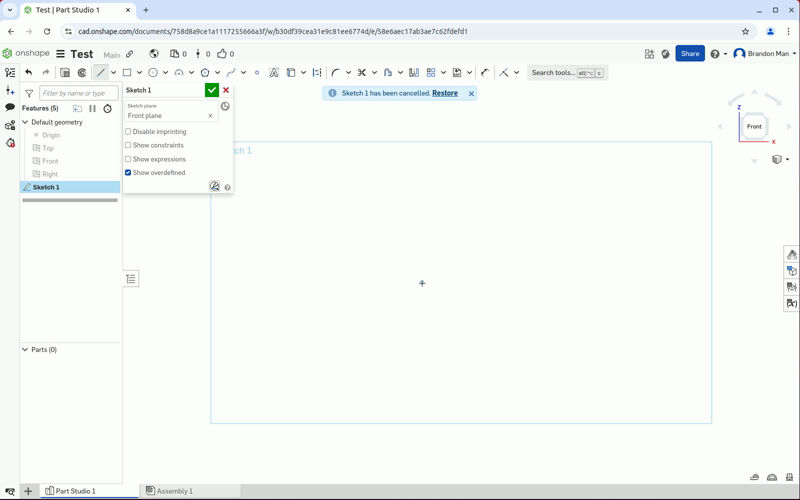
key_down(shift)
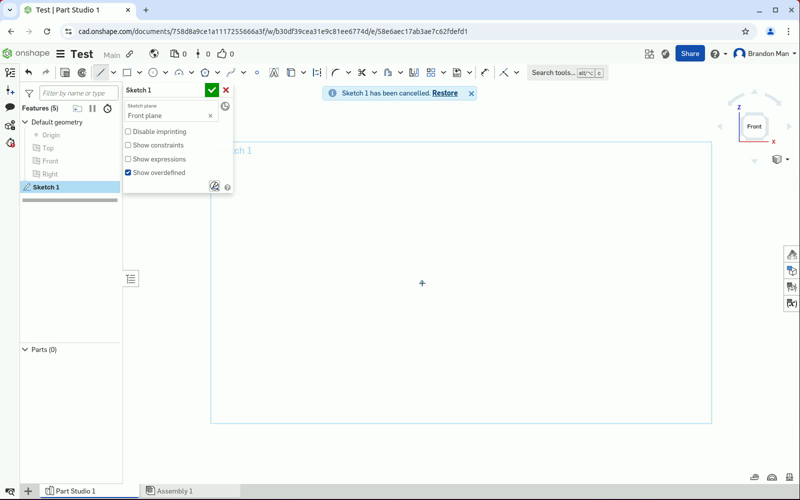
mouse_move(499, 282)
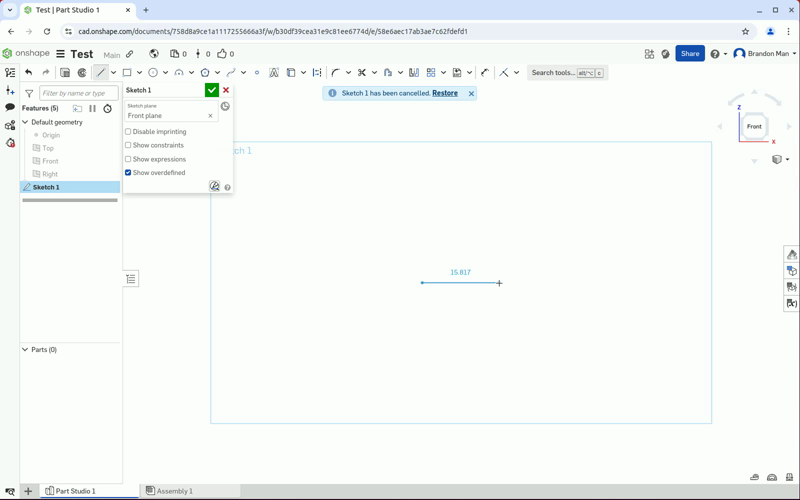
click(499, 282)
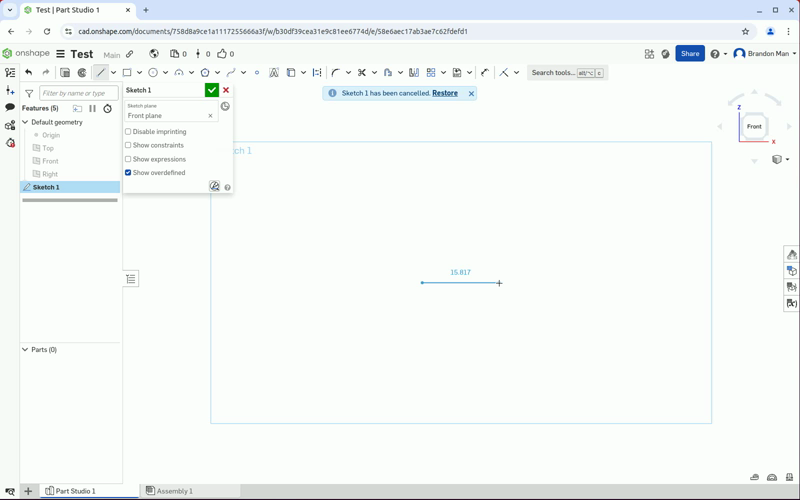
key_up(shift)
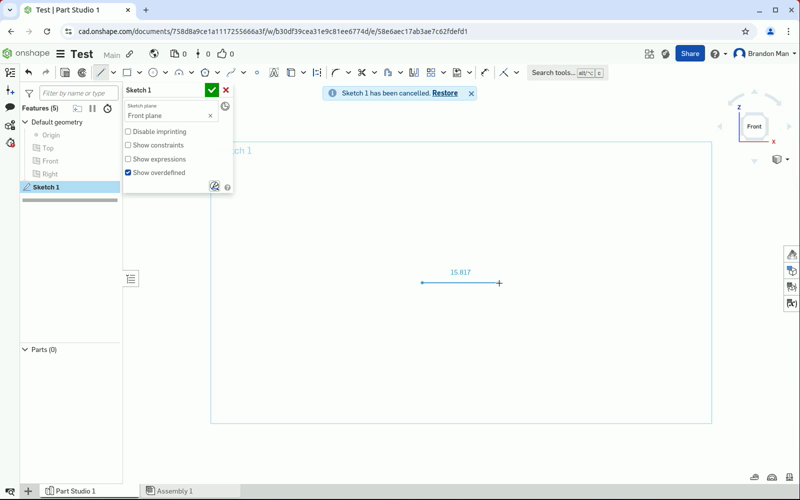
key_down(shift)
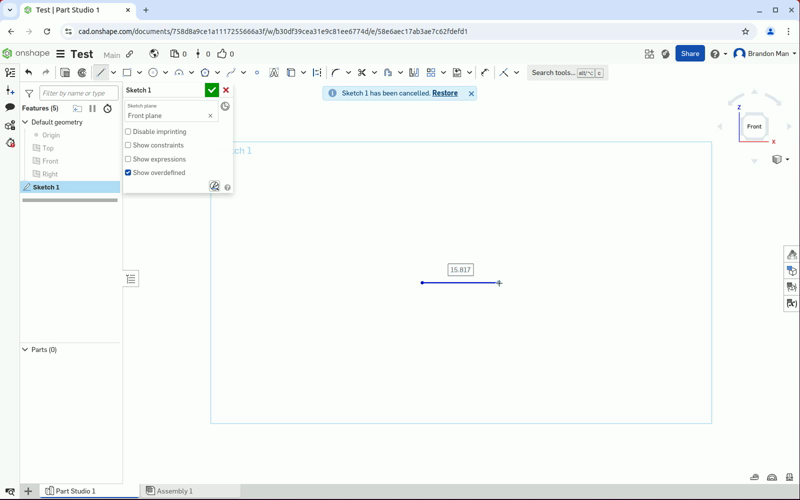
mouse_move(499, 170)
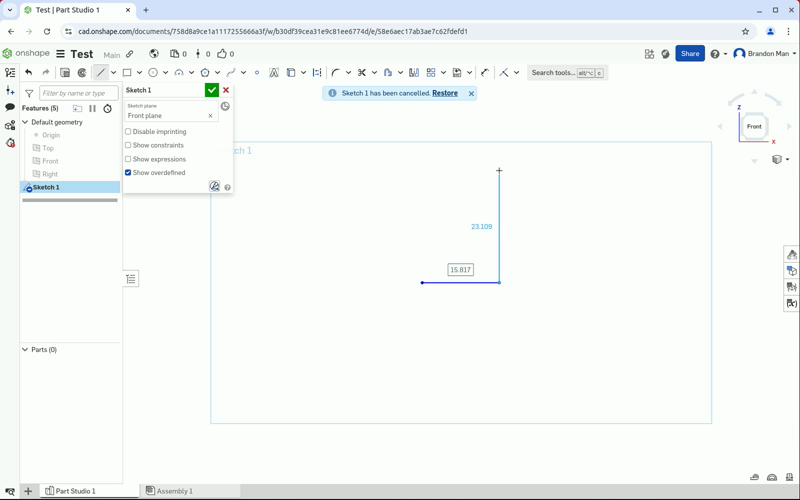
click(499, 170)
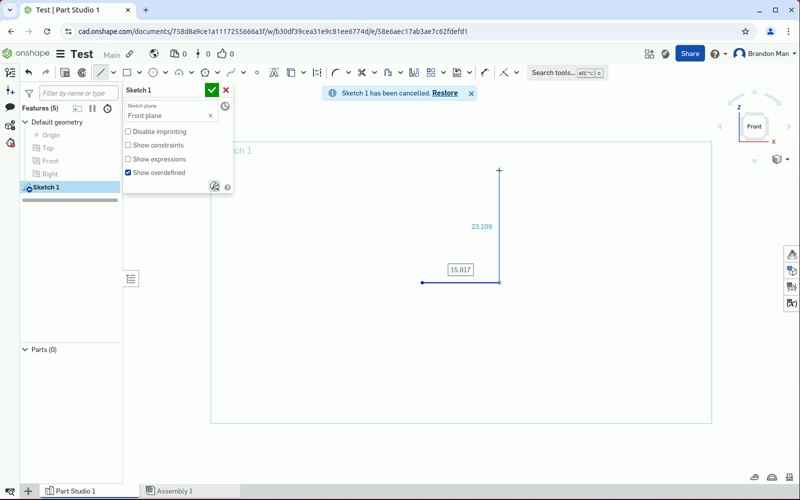
key_up(shift)
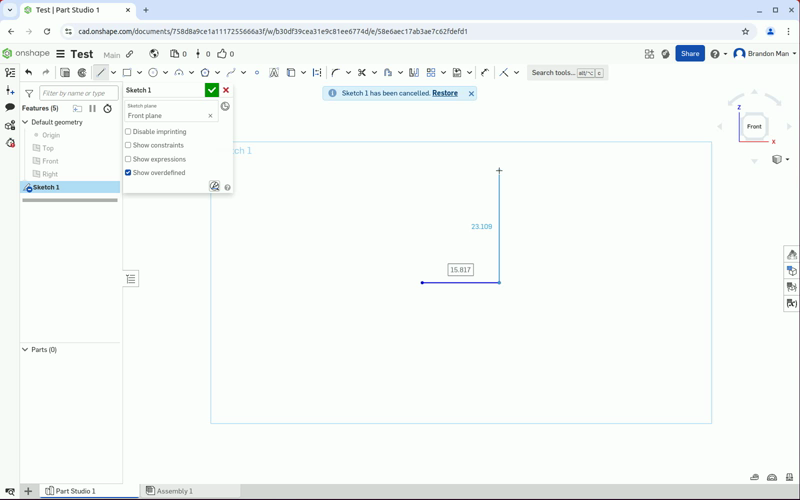
key_down(shift)
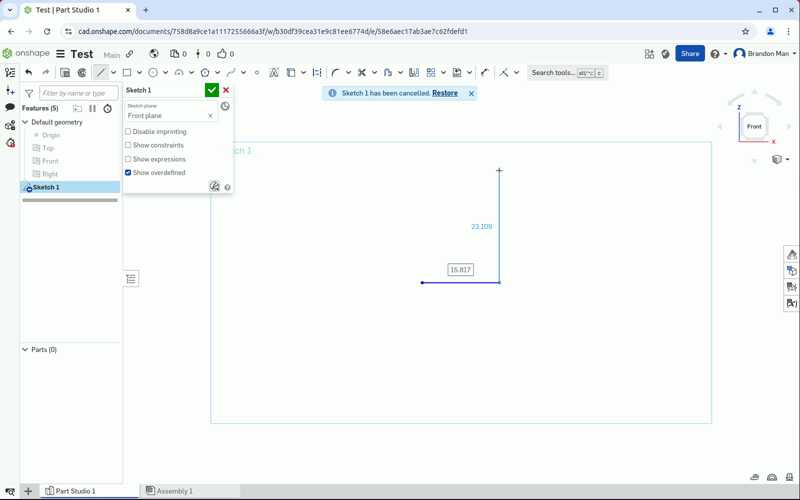
mouse_move(422, 170)
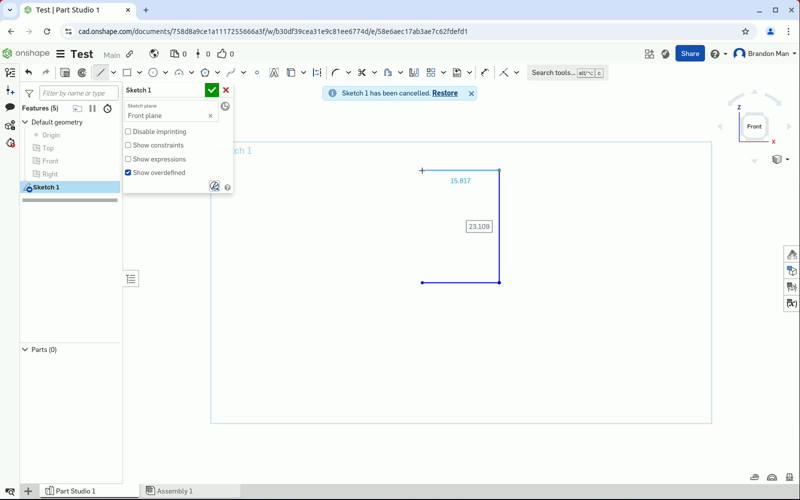
click(422, 170)
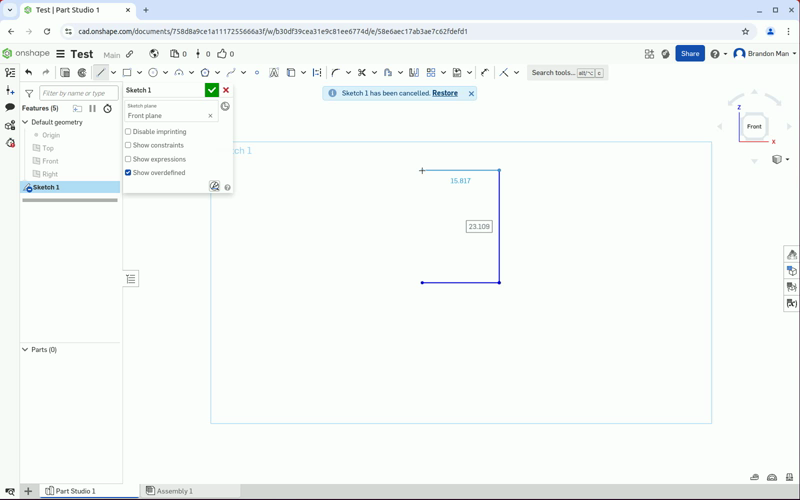
key_up(shift)
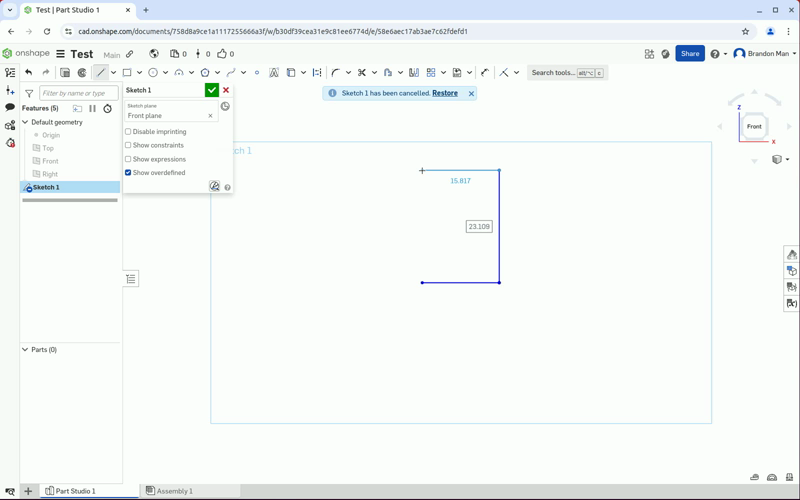
key_down(shift)
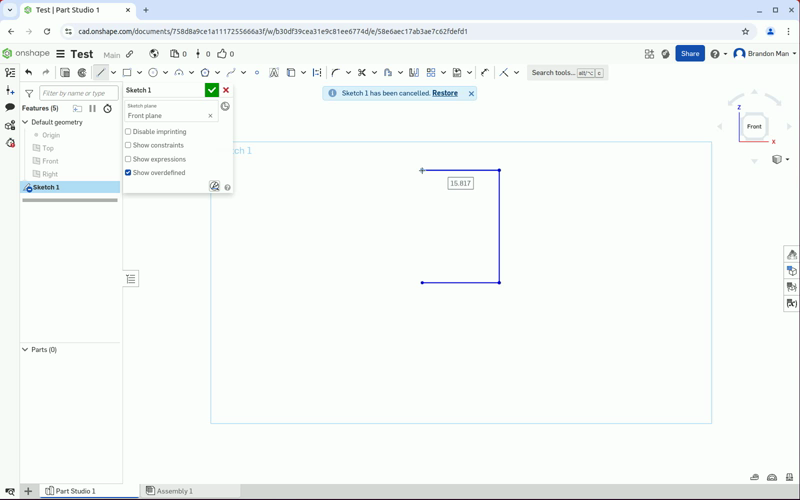
mouse_move(422, 282)
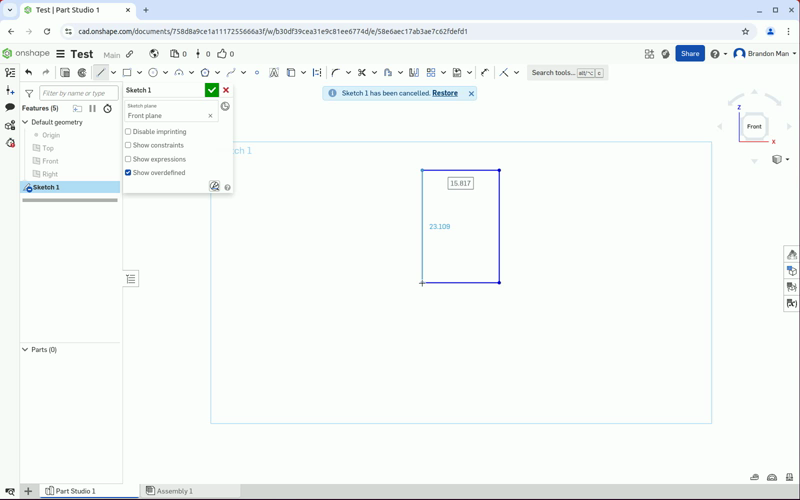
key_up(shift)
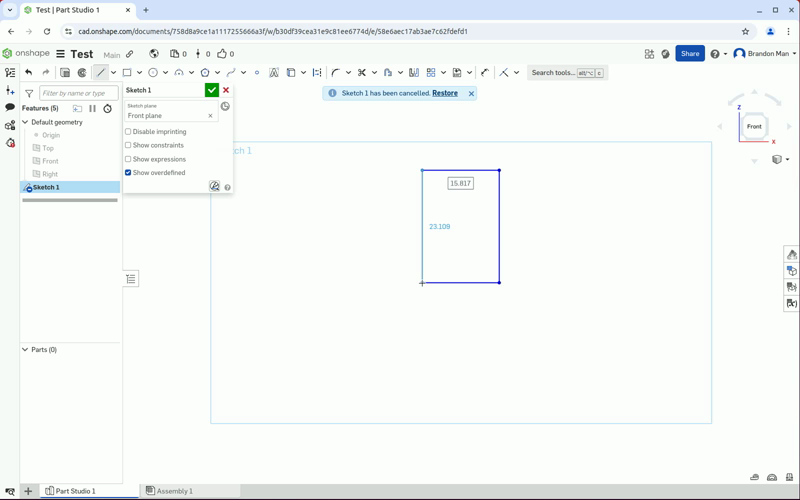
click(422, 282)
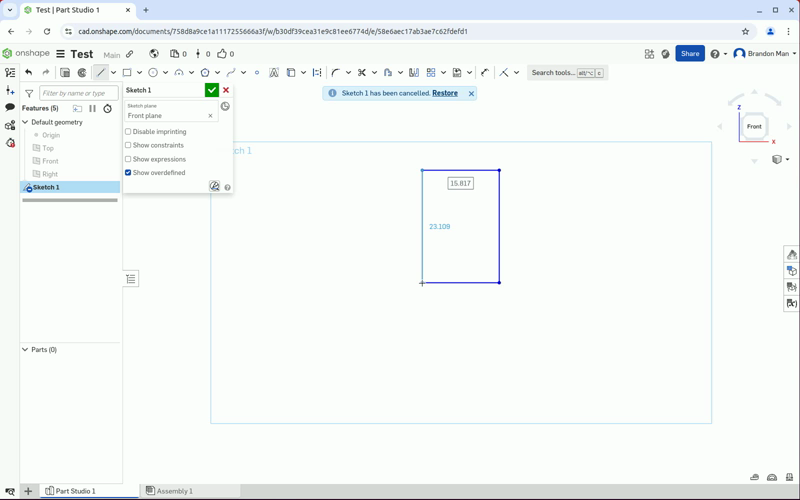
key(esc)
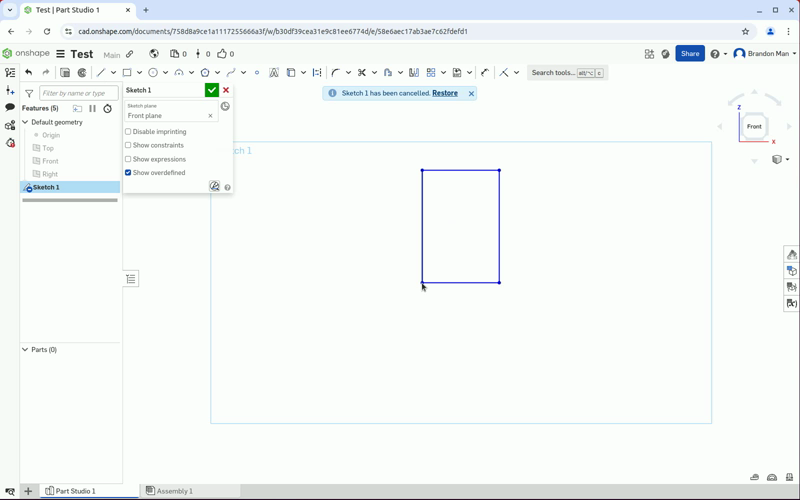
mouse_move(463, 243)
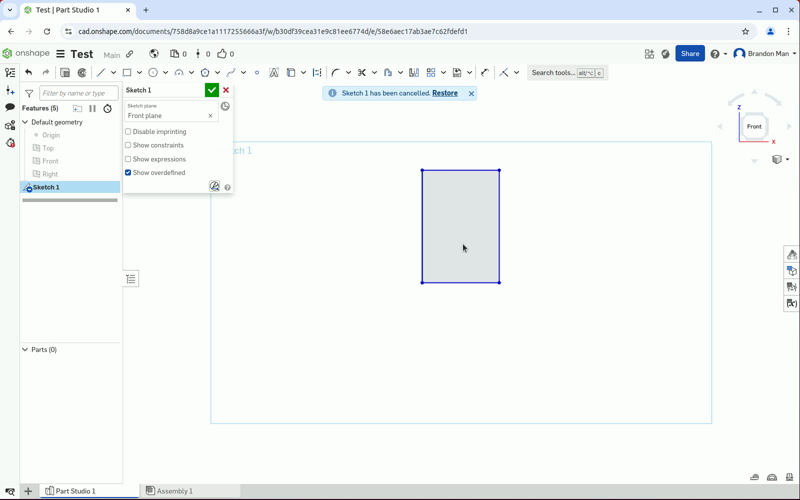
click(463, 243)
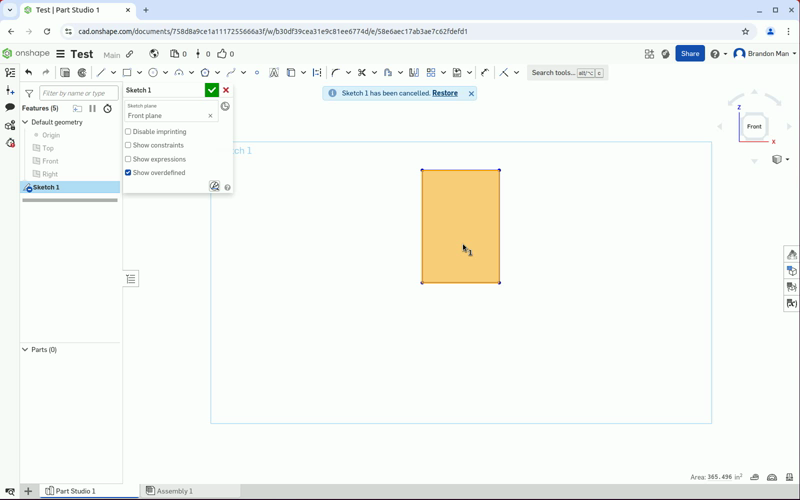
mouse_move(73, 352)
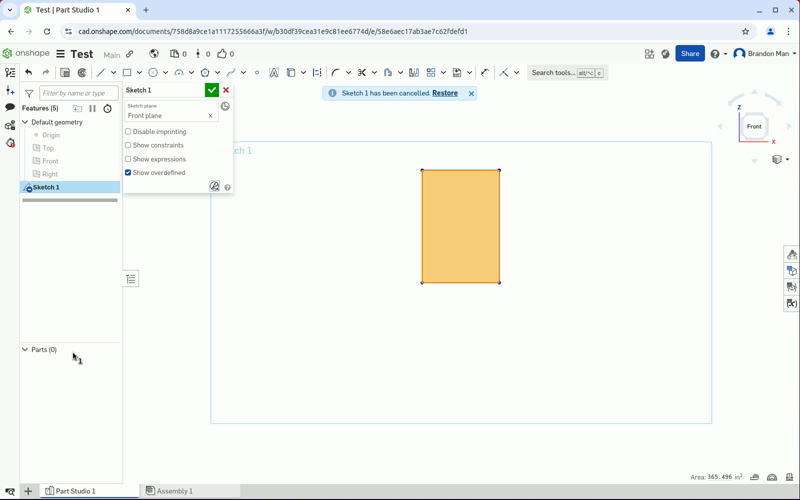
key(shift+y)
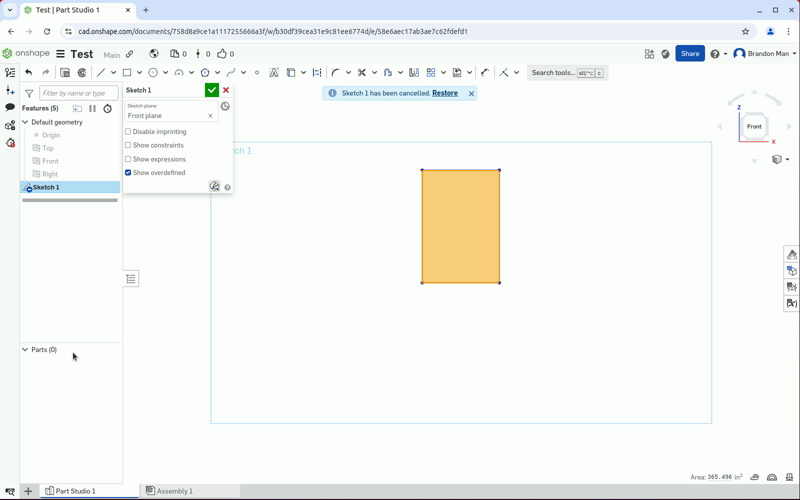
key(shift+e)
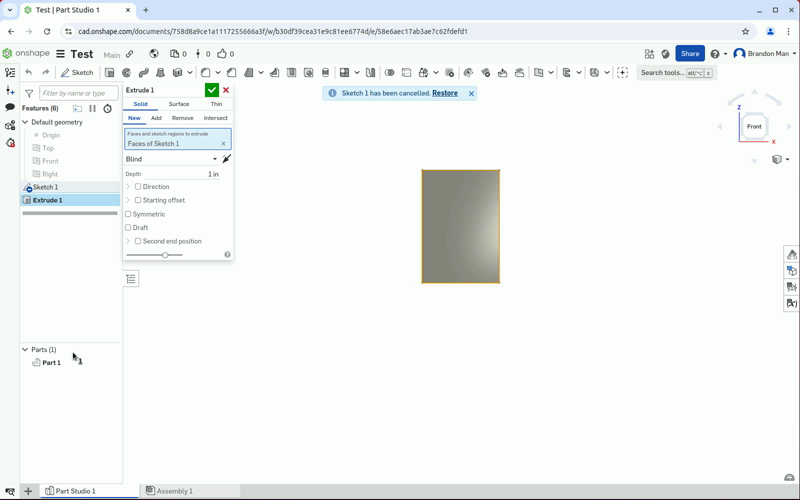
mouse_move(143, 106)
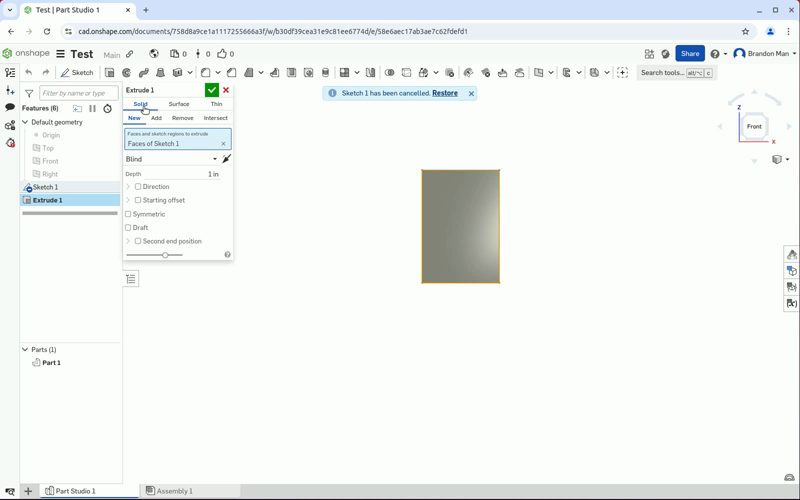
click(143, 106)
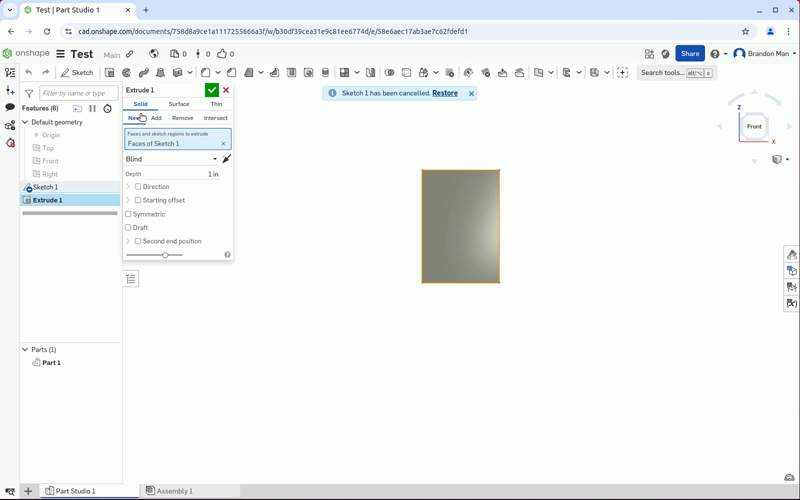
mouse_move(137, 120)
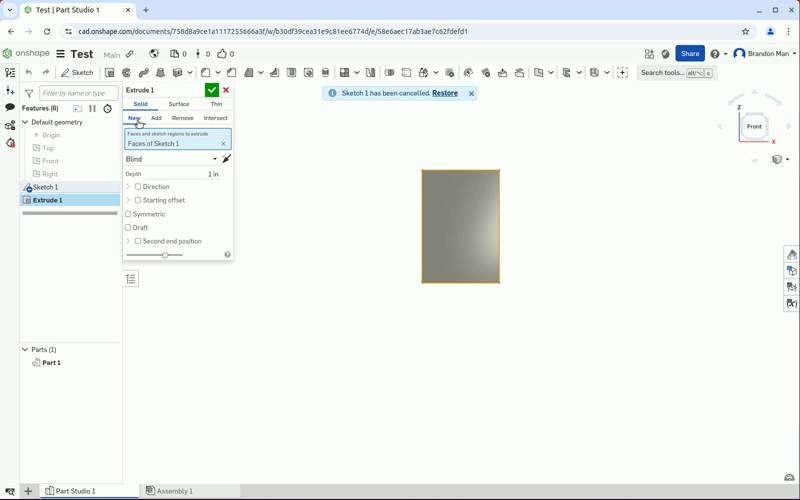
click(137, 120)
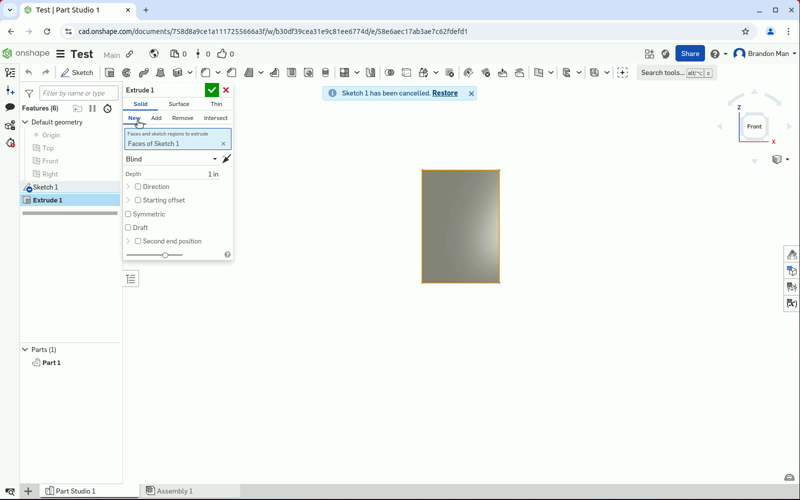
key(tab, 4)
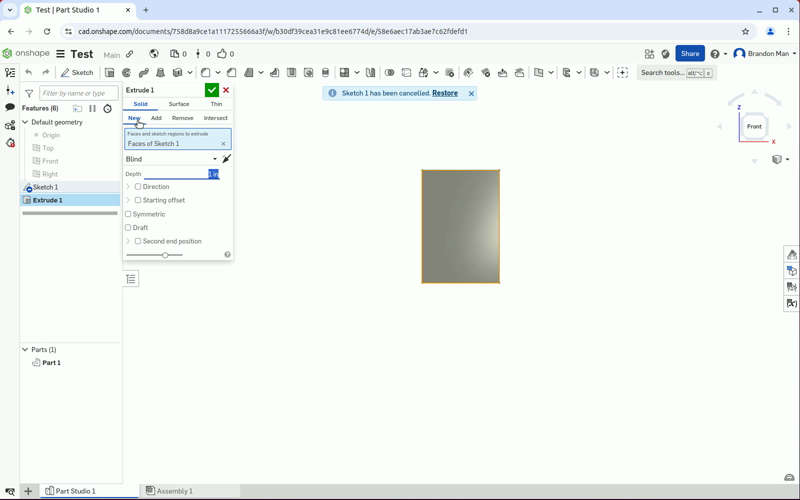
text(3.129)
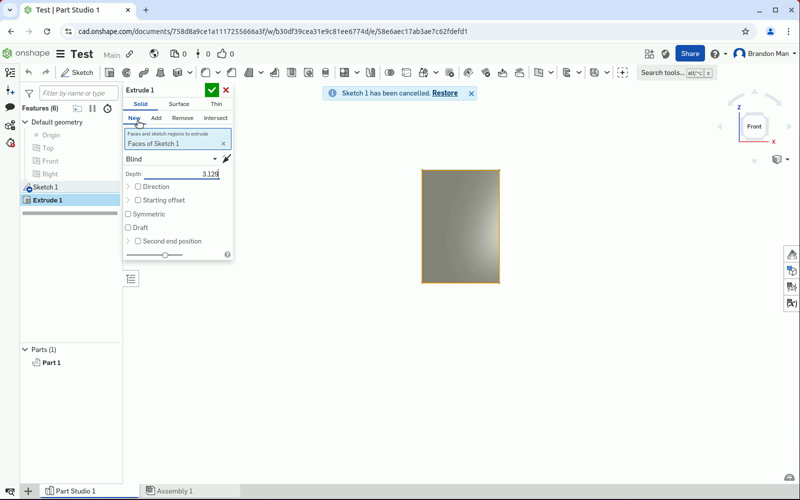
key(enter)
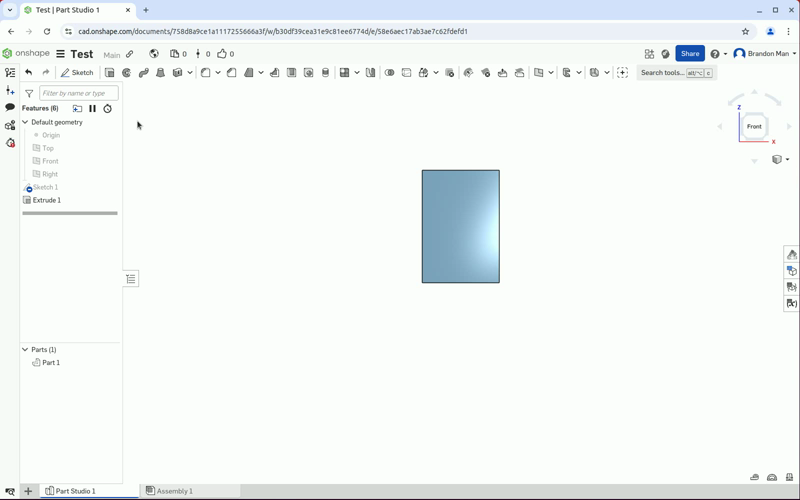
key(shift+h)
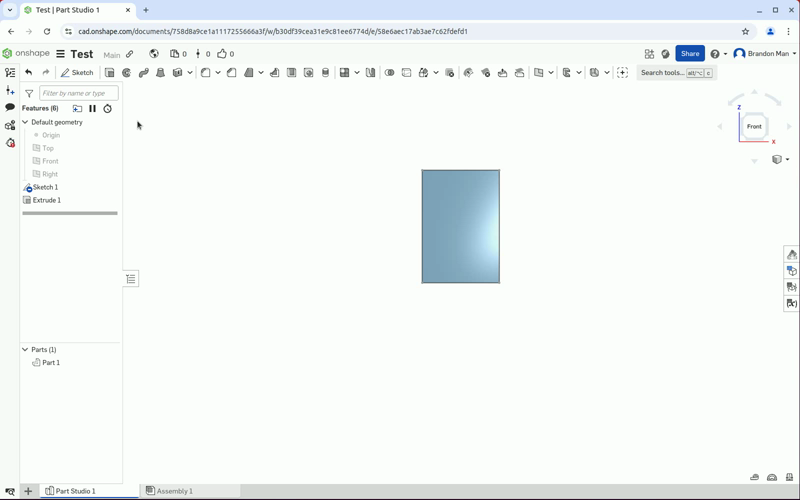
key(shift+h)
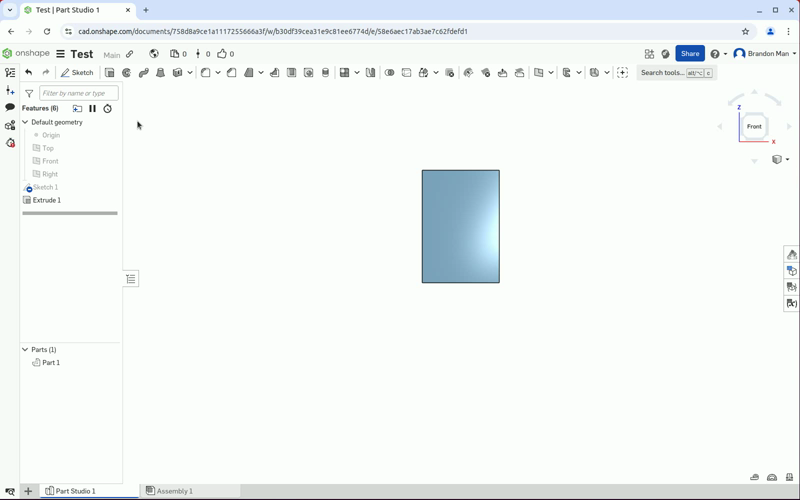
mouse_move(73, 189)
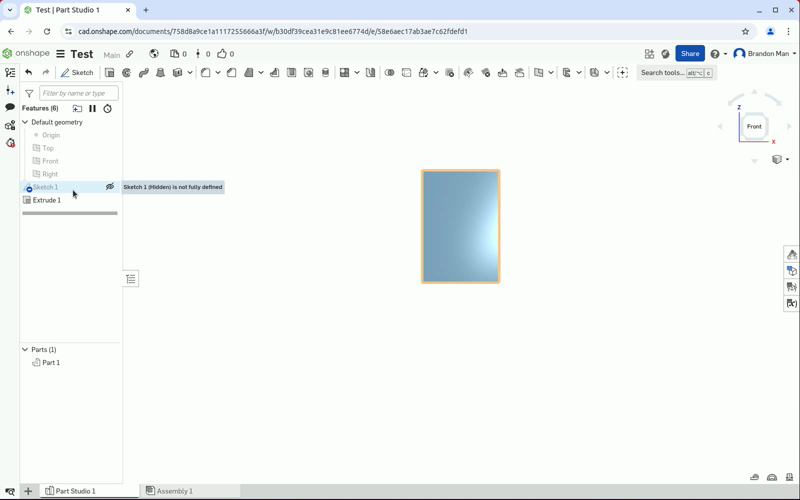
click(73, 189)
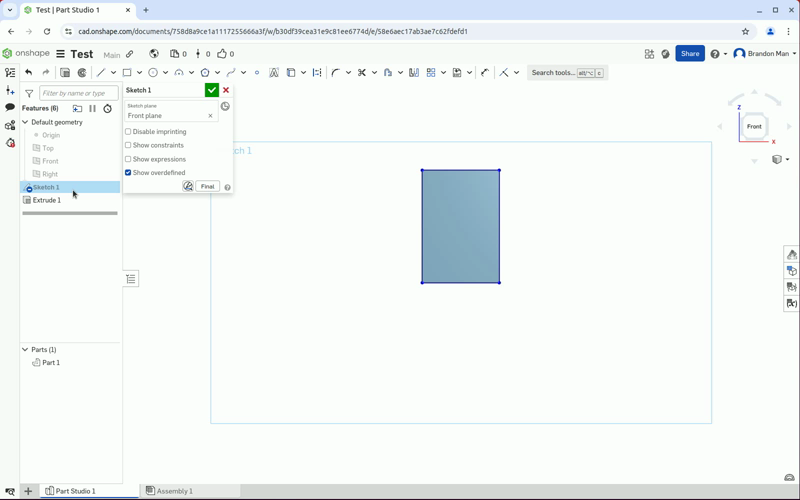
mouse_move(229, 92)
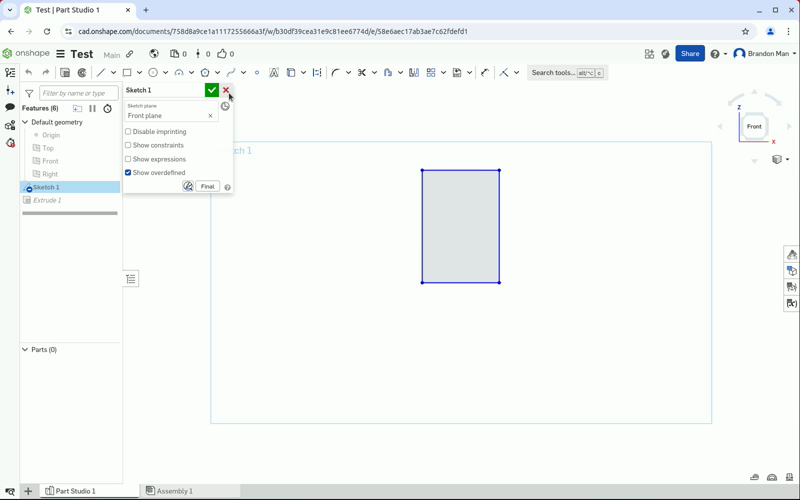
click(229, 92)
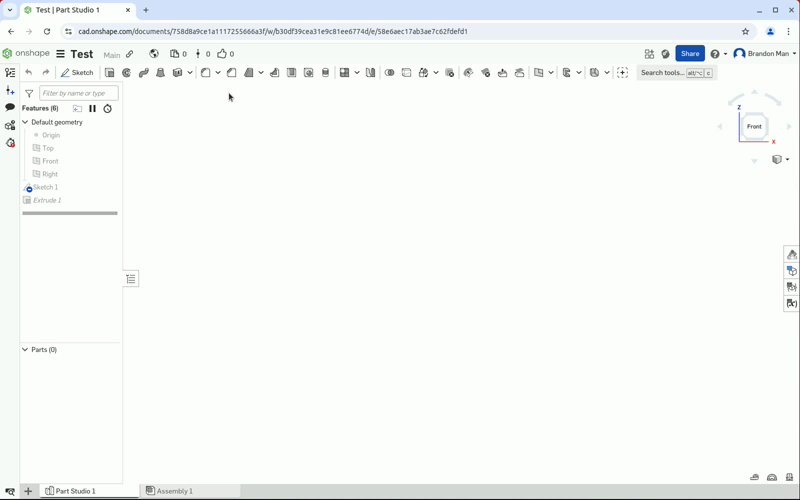
mouse_move(541, 75)
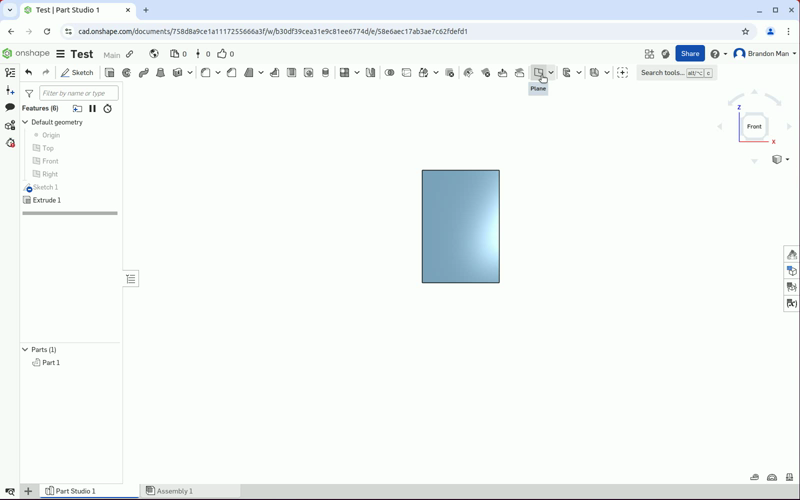
click(541, 75)
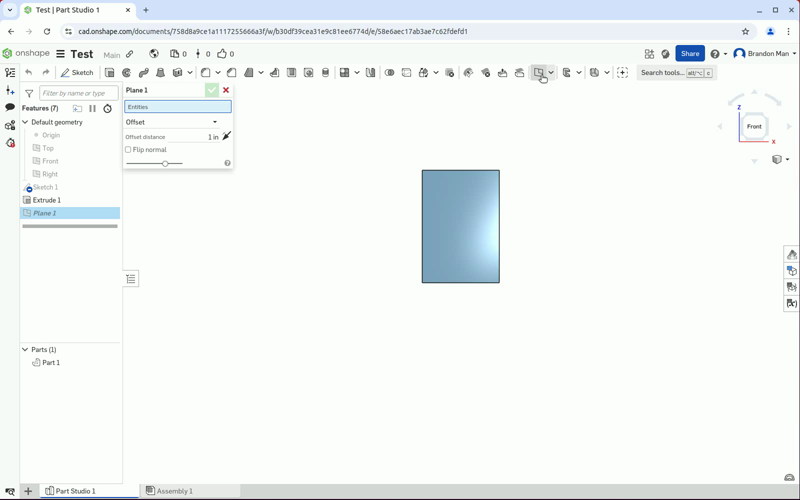
mouse_move(73, 163)
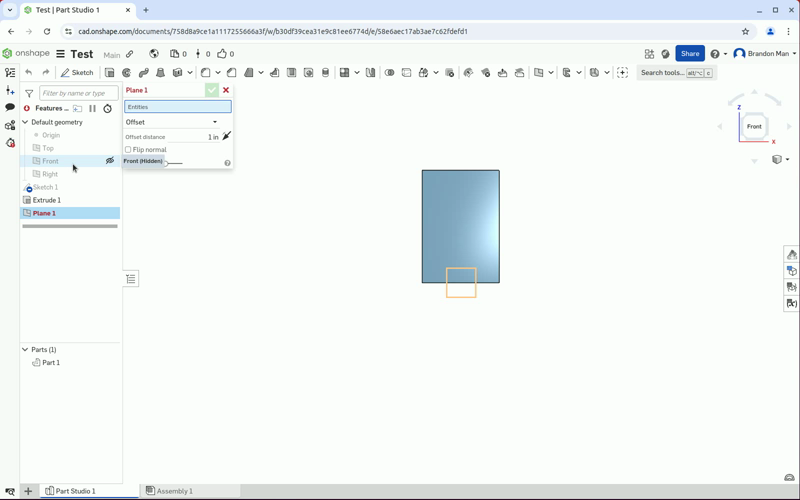
click(73, 163)
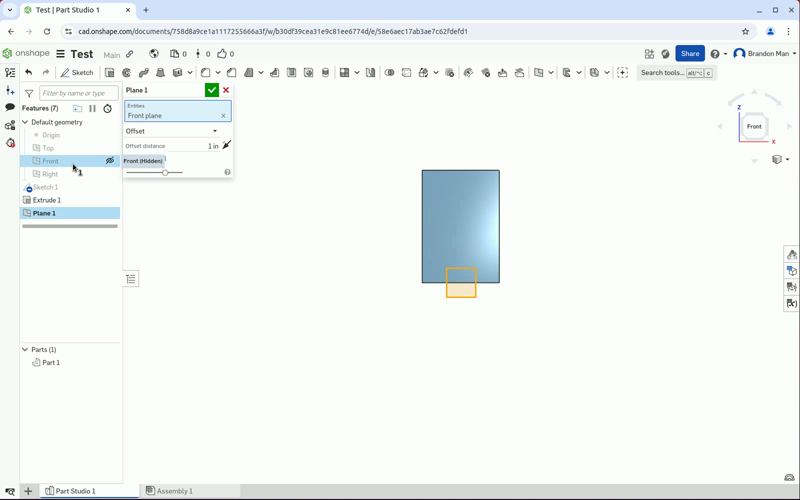
key(tab, 2)
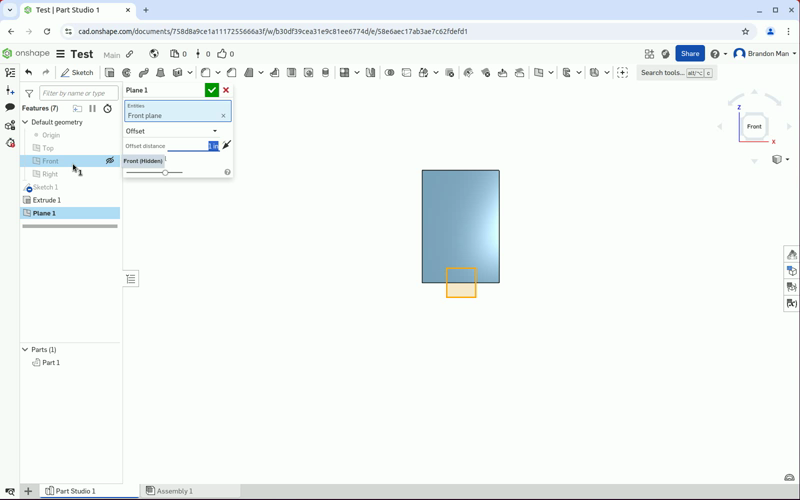
text(3.143)
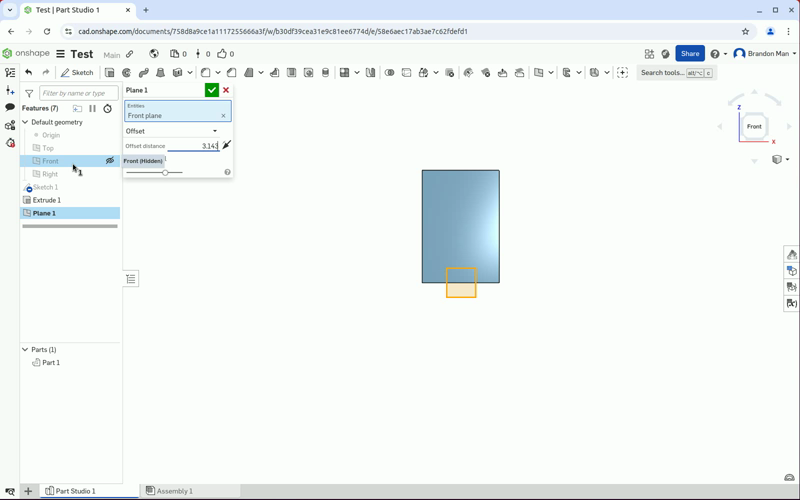
key(enter, 2)
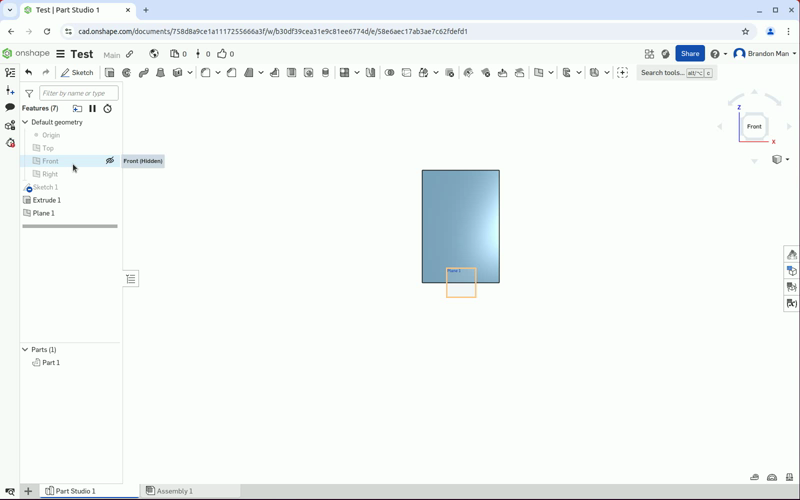
key(shift+s)
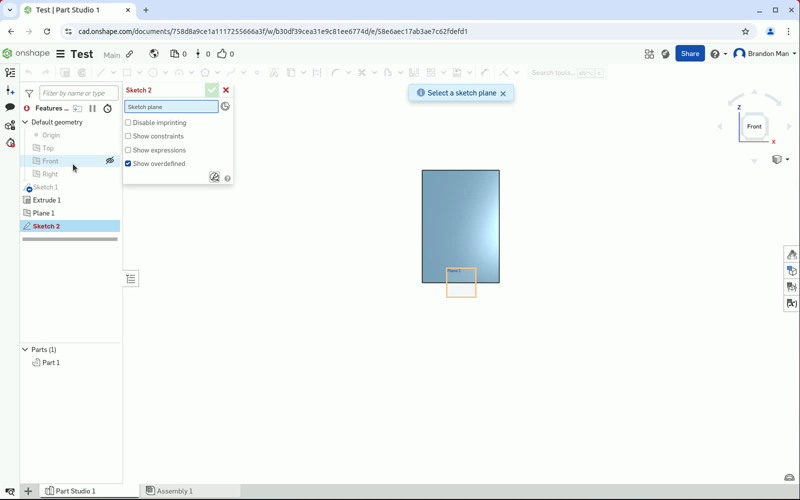
mouse_move(73, 215)
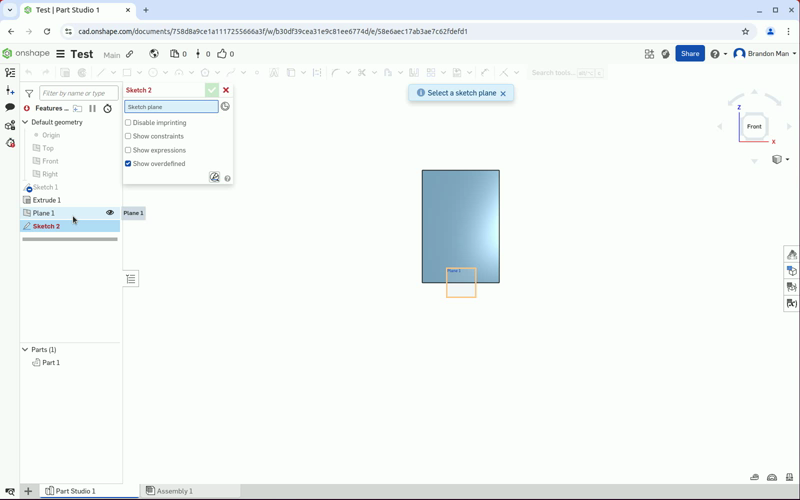
click(73, 215)
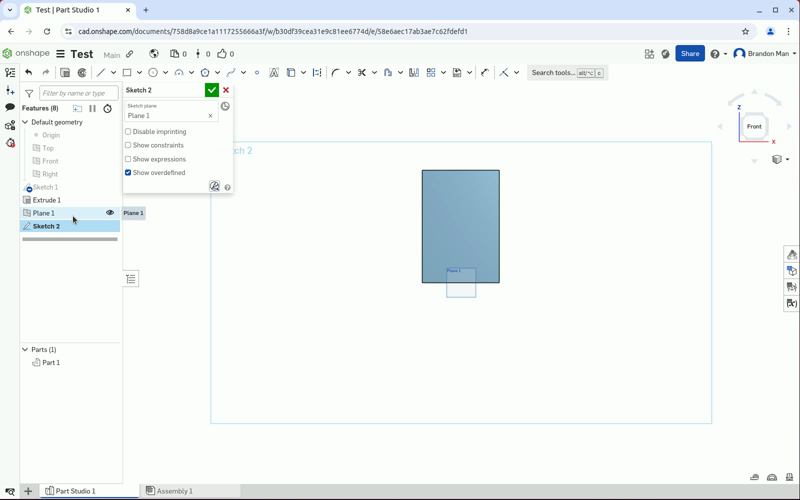
mouse_move(73, 352)
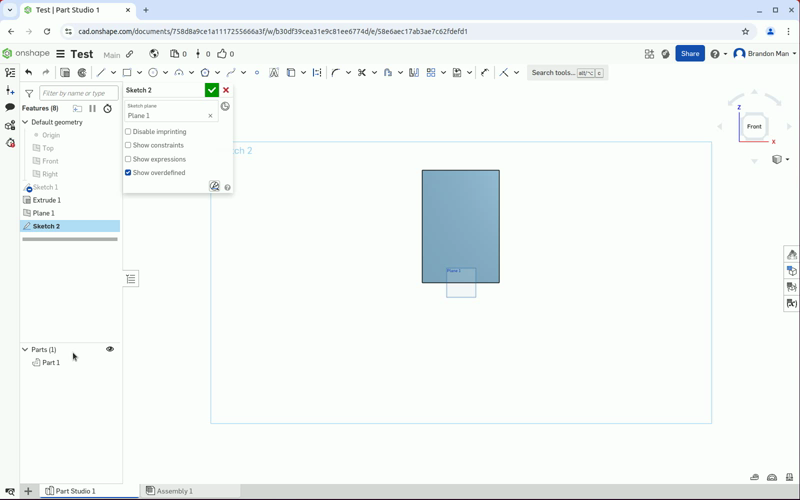
key(y)
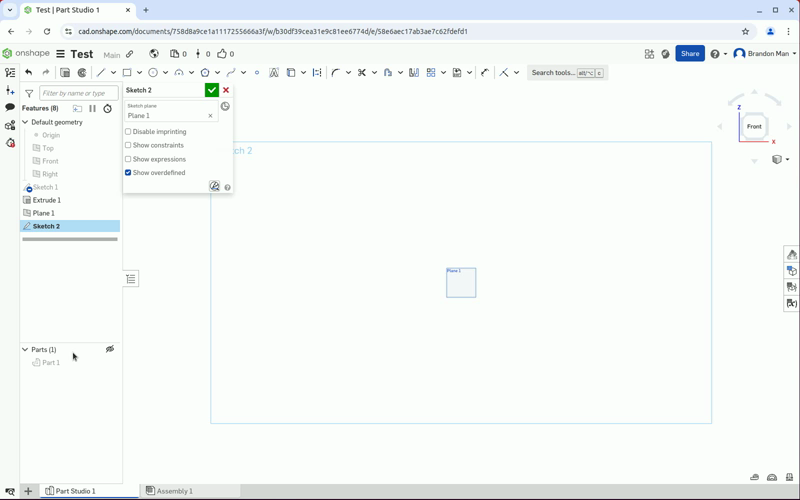
key(l)
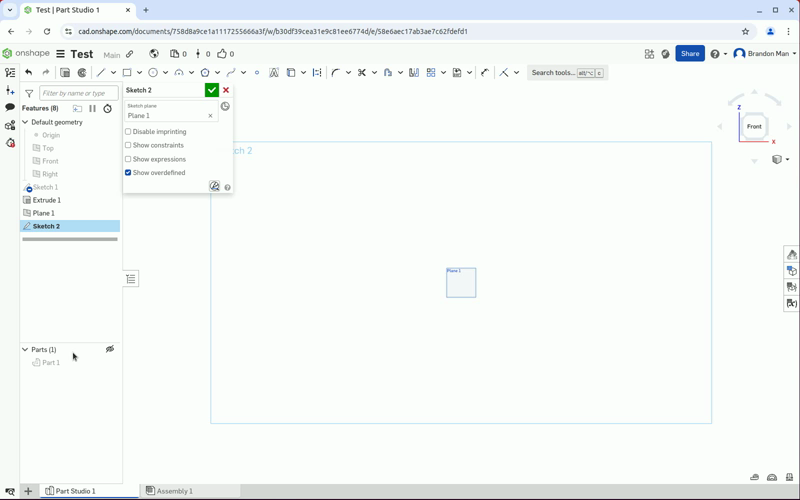
key_down(shift)
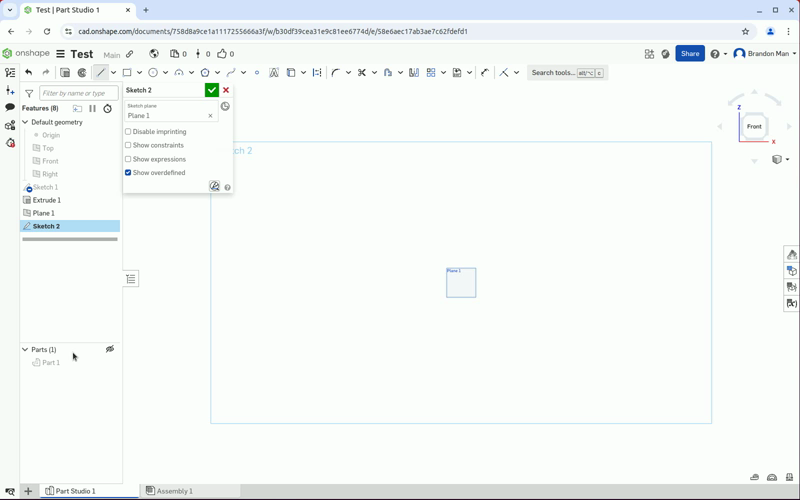
mouse_move(423, 281)
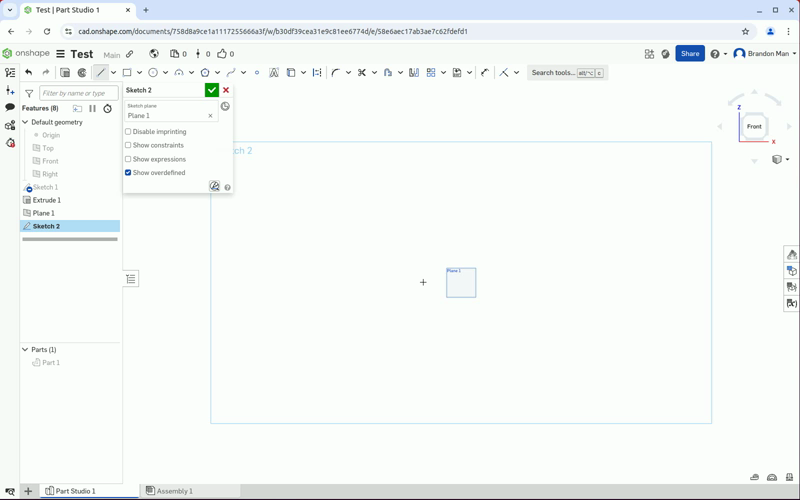
click(423, 281)
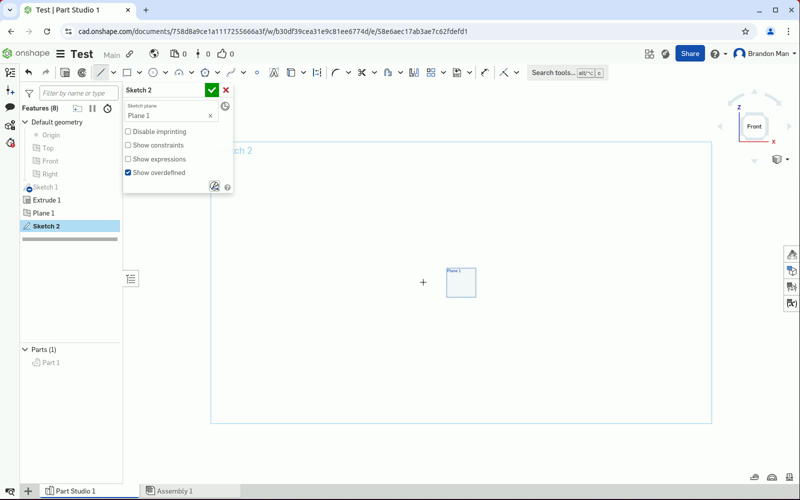
key_up(shift)
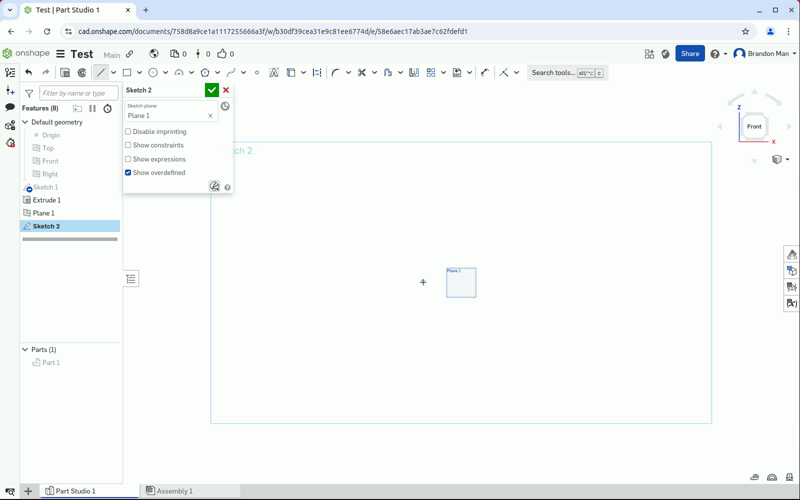
key_down(shift)
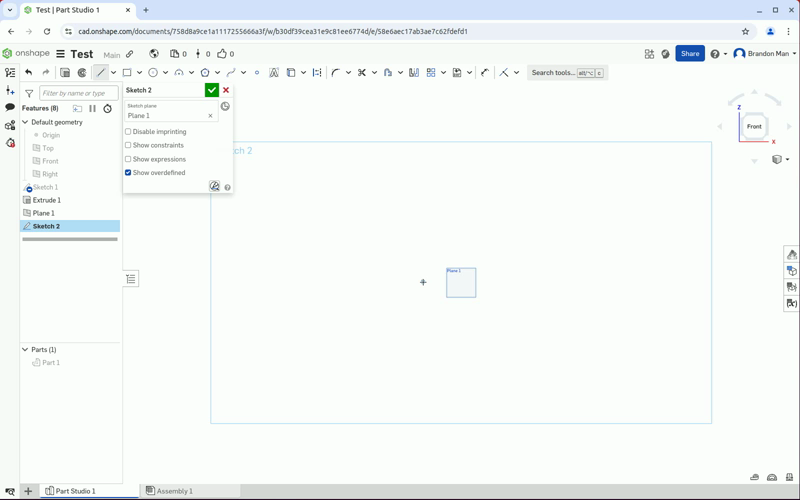
mouse_move(498, 281)
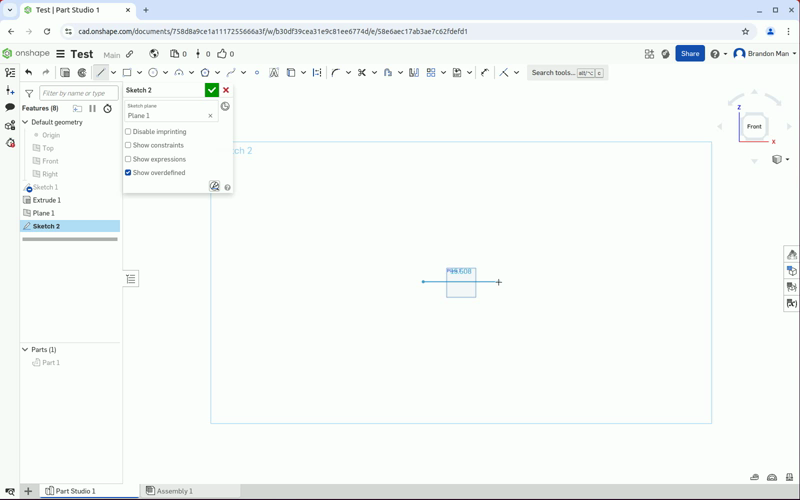
click(498, 281)
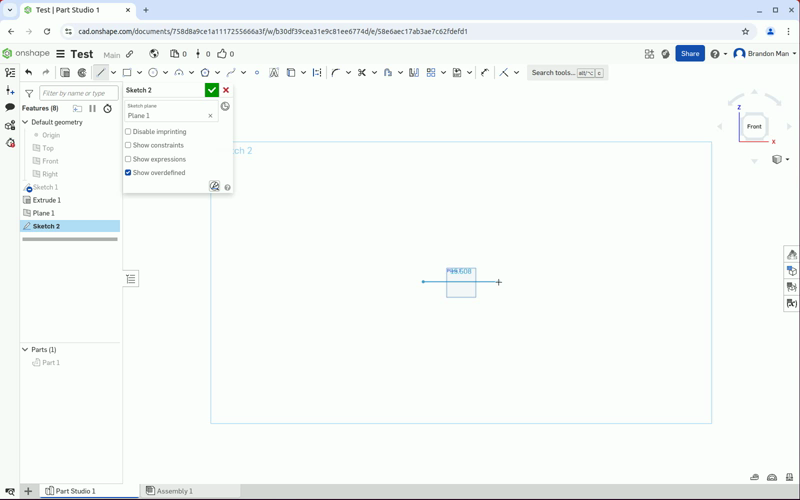
key_up(shift)
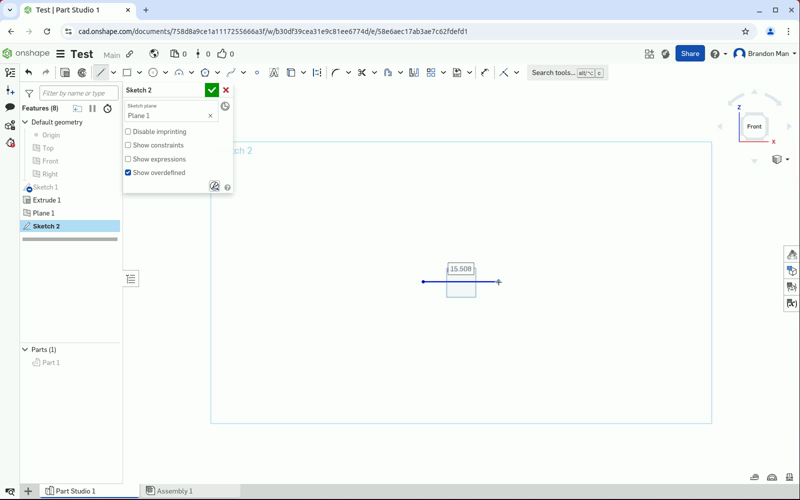
key_down(shift)
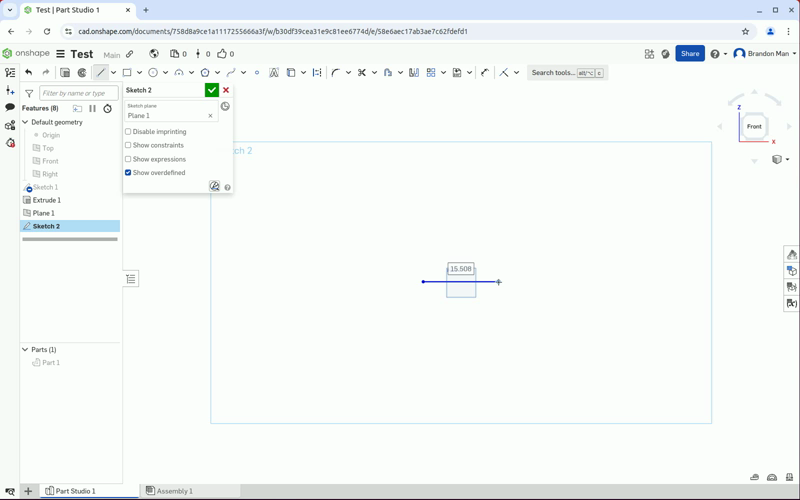
mouse_move(498, 171)
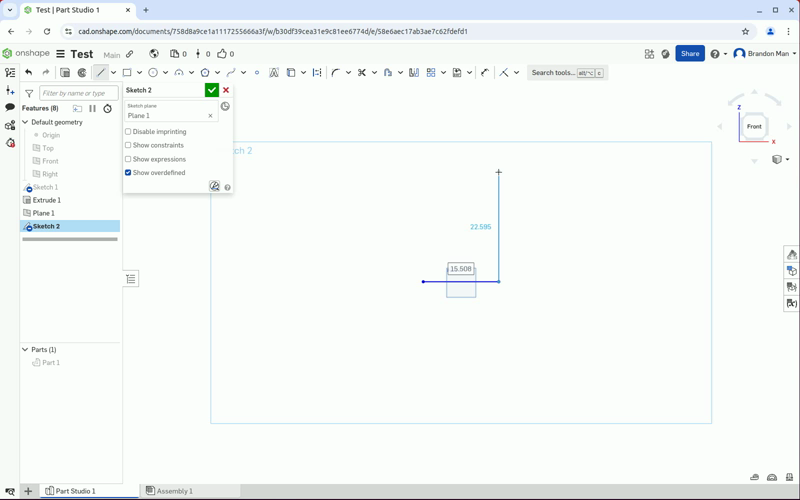
click(498, 171)
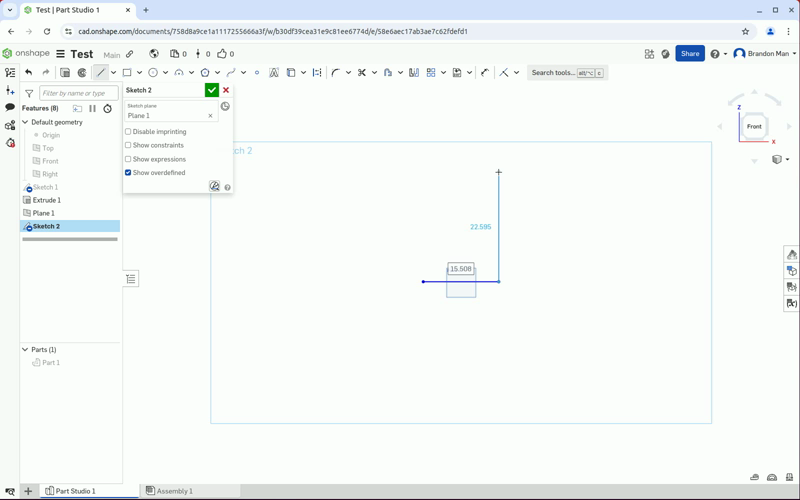
key_up(shift)
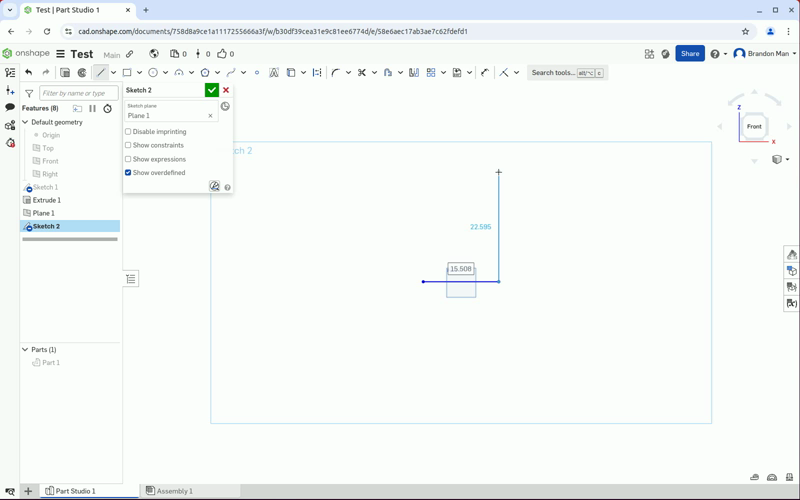
key_down(shift)
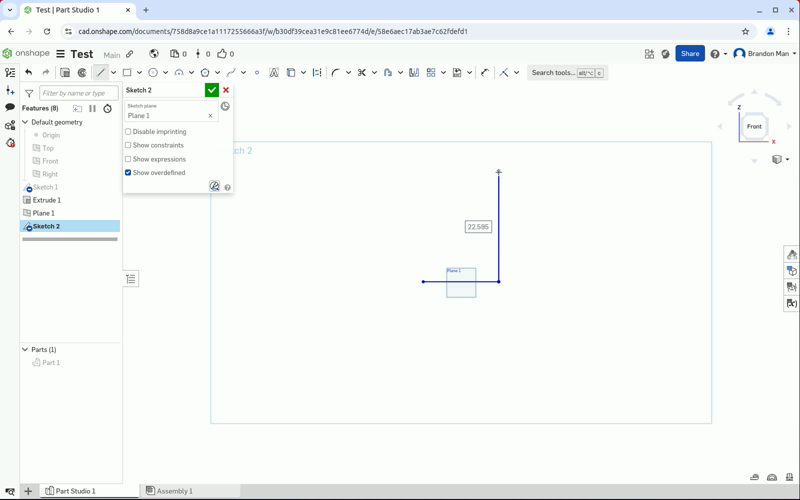
mouse_move(423, 171)
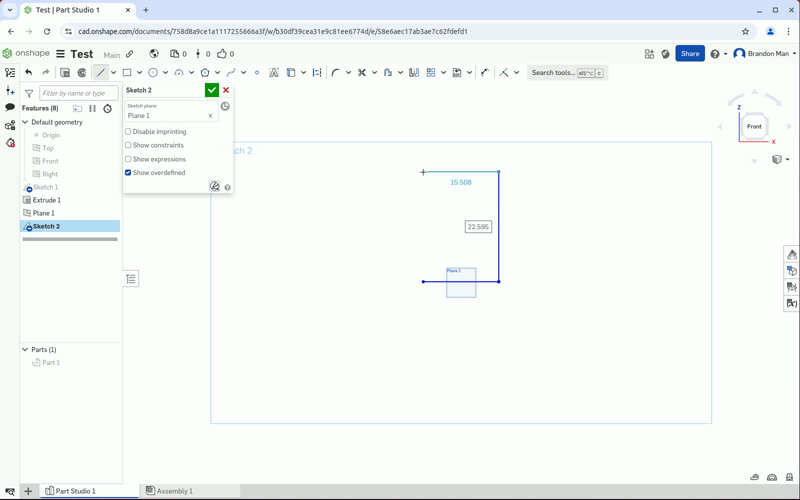
click(423, 171)
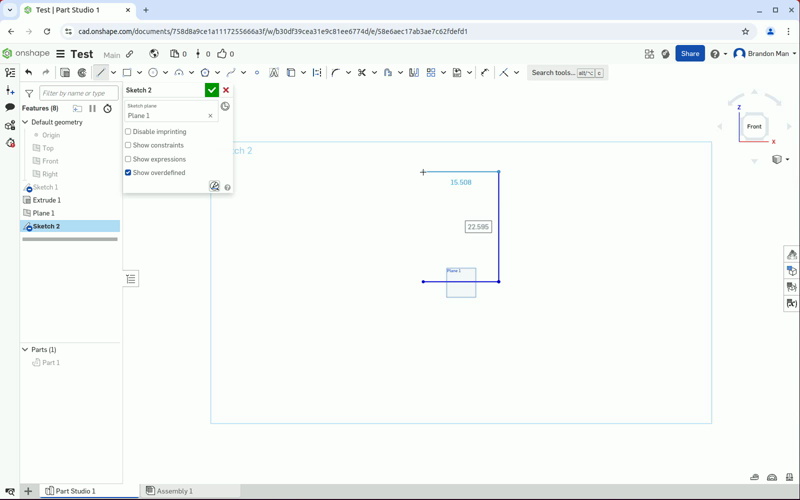
key_up(shift)
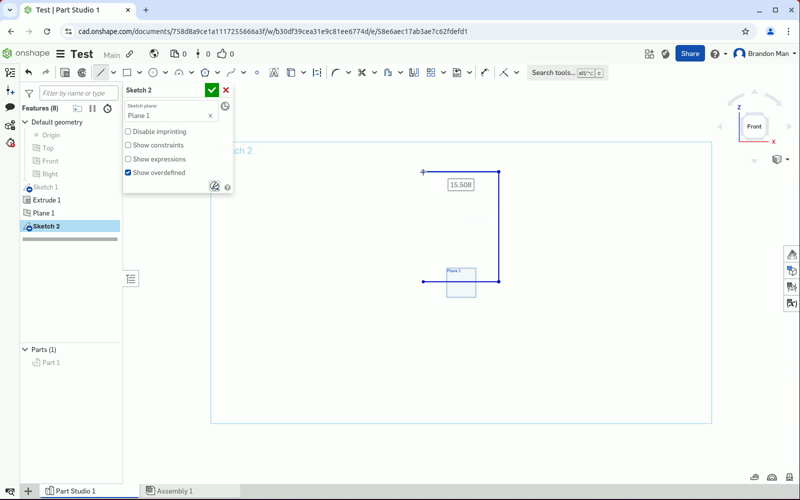
key_down(shift)
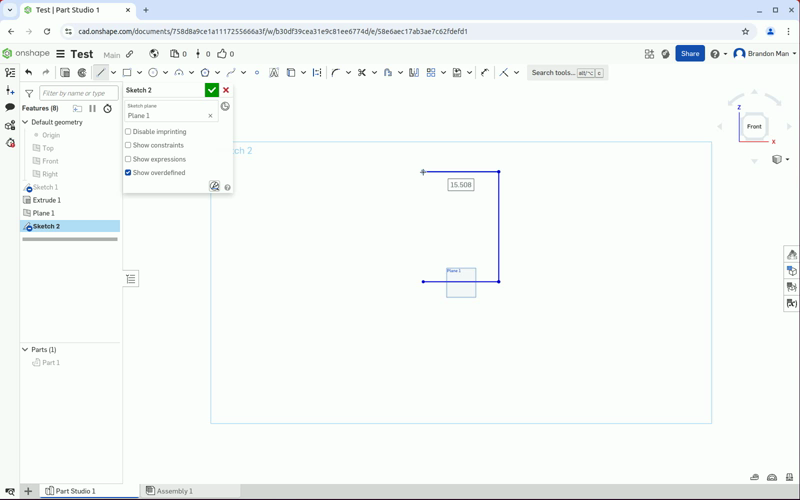
mouse_move(423, 281)
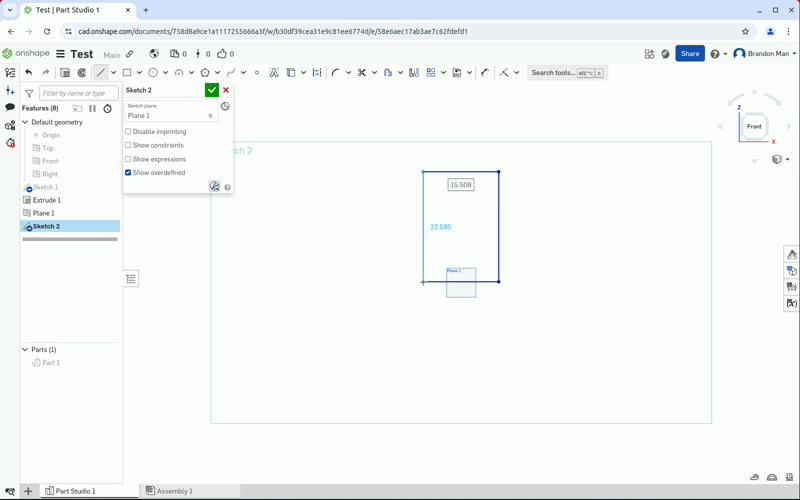
key_up(shift)
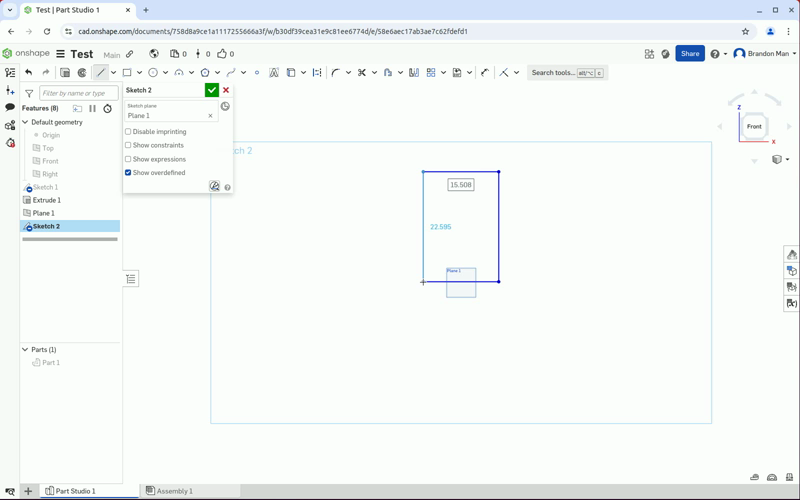
click(423, 281)
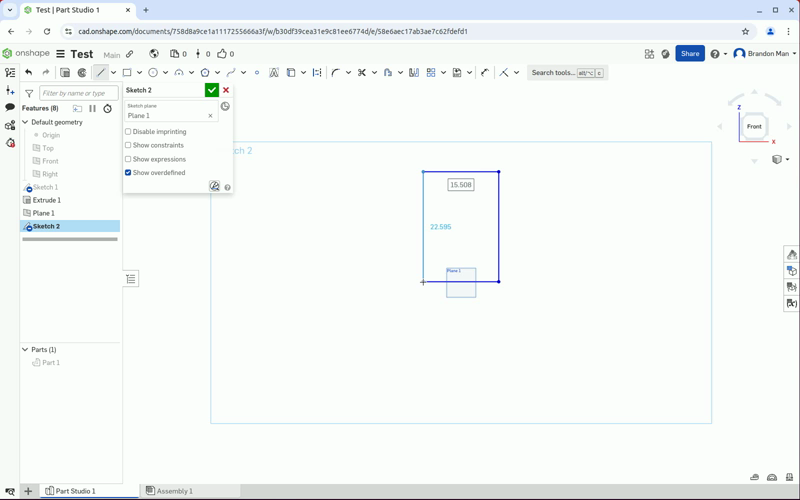
key(esc)
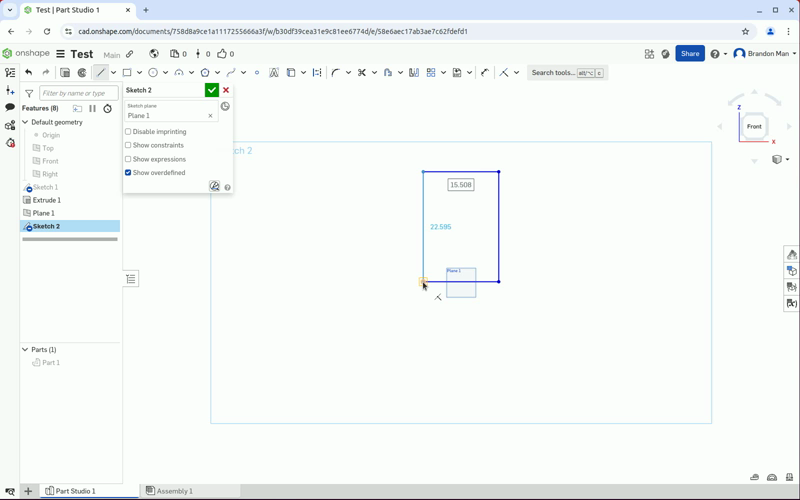
mouse_move(476, 208)
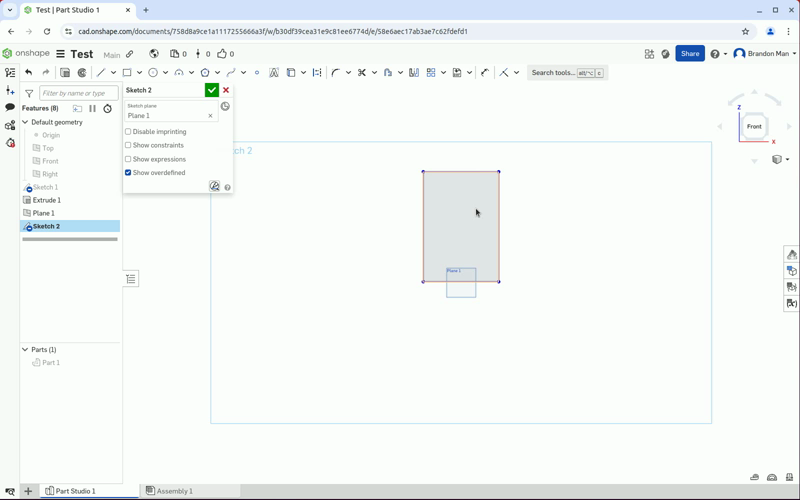
click(476, 208)
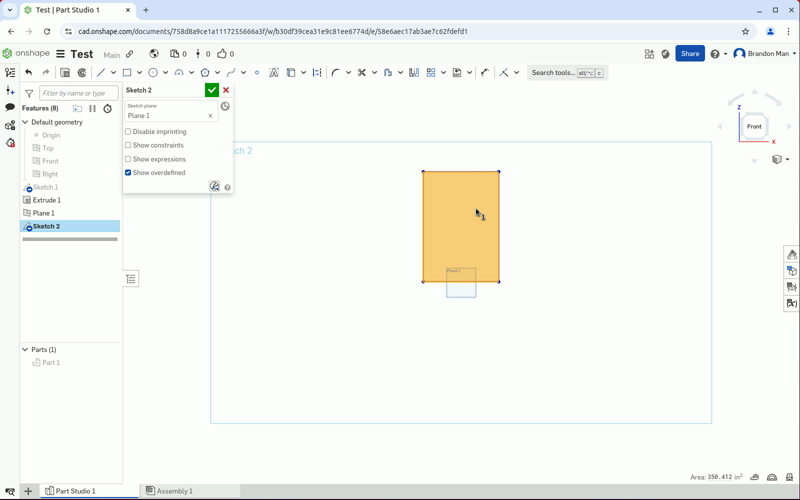
mouse_move(73, 352)
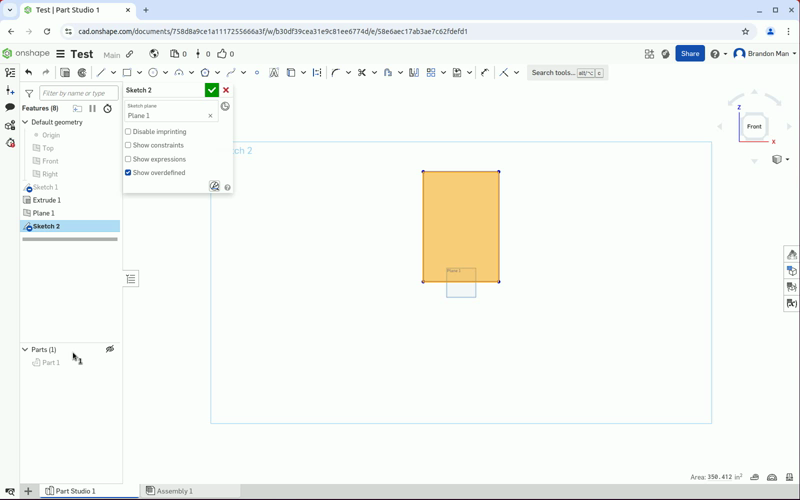
key(shift+y)
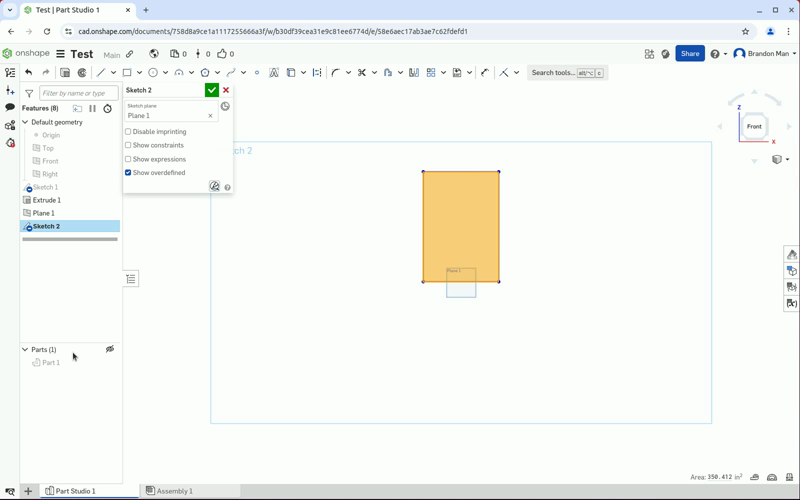
key(shift+e)
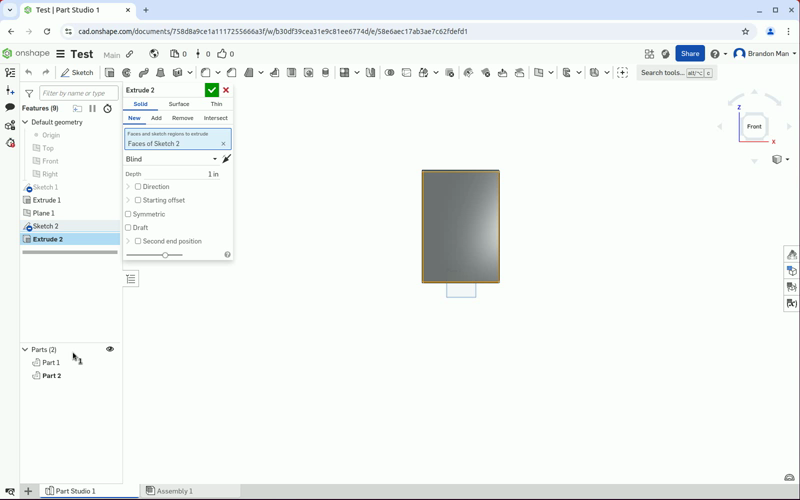
mouse_move(143, 106)
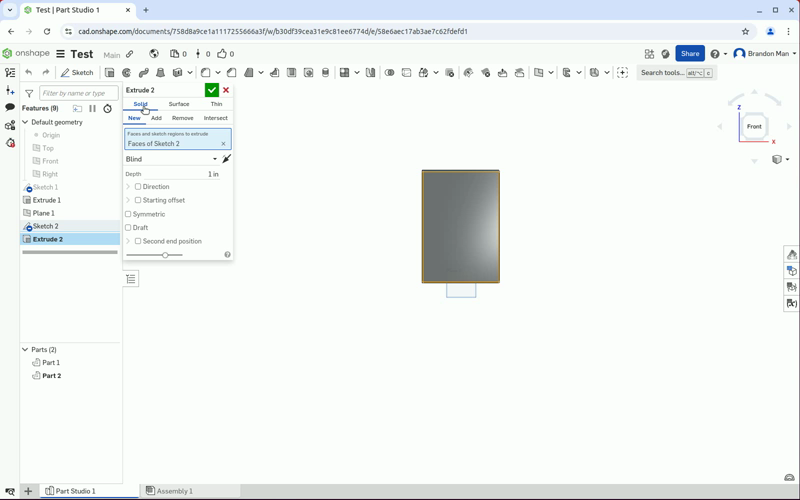
click(143, 106)
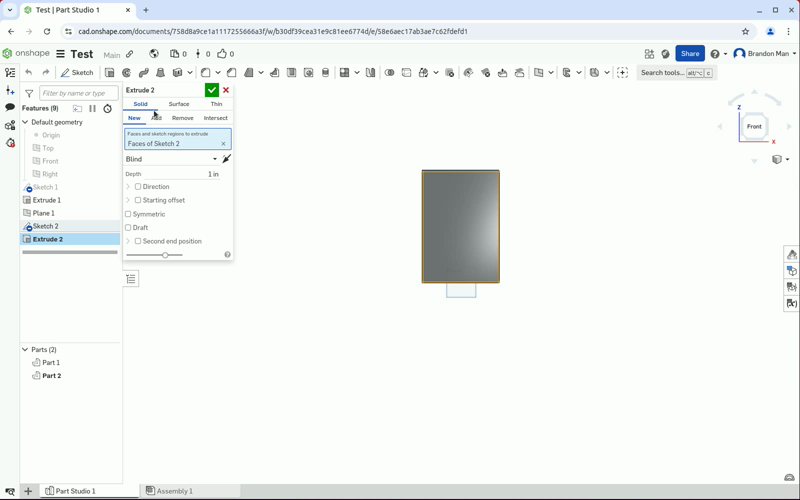
mouse_move(186, 120)
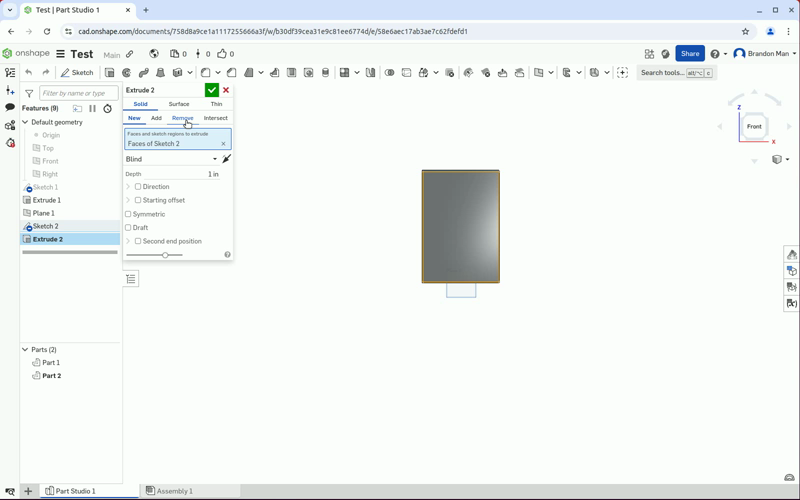
click(186, 120)
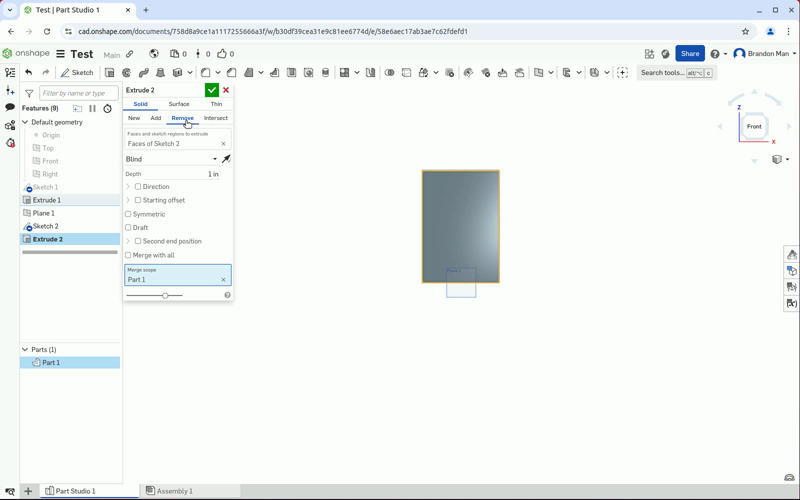
key(tab, 4)
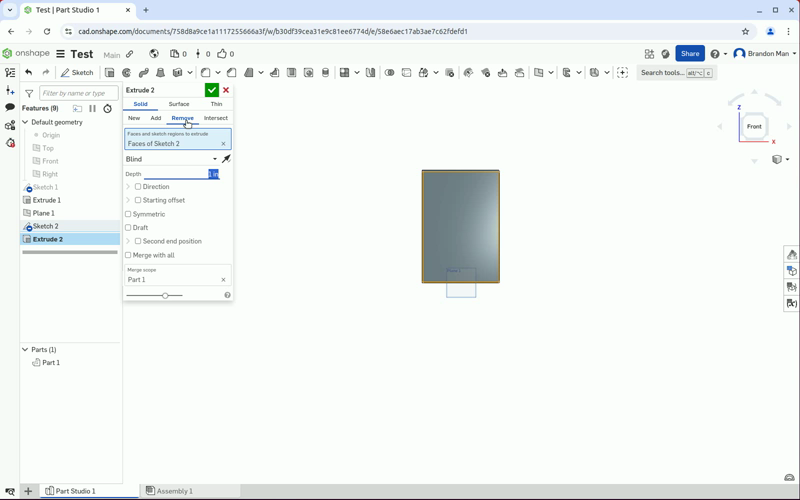
text(2.889)
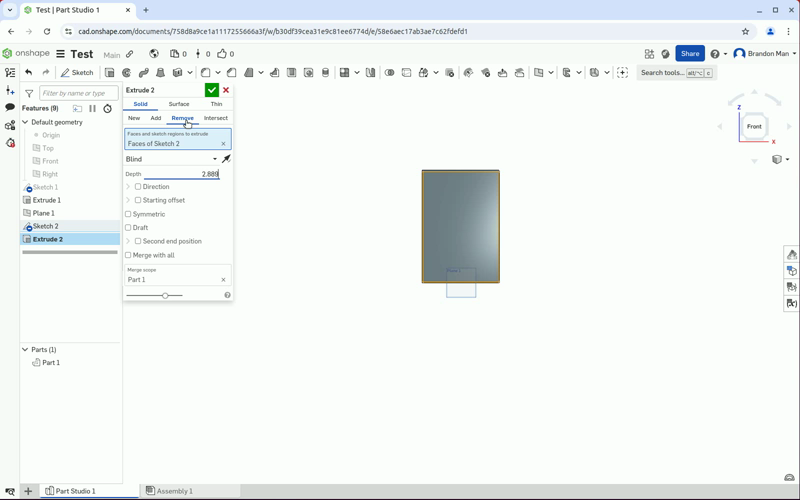
key(tab, 6)
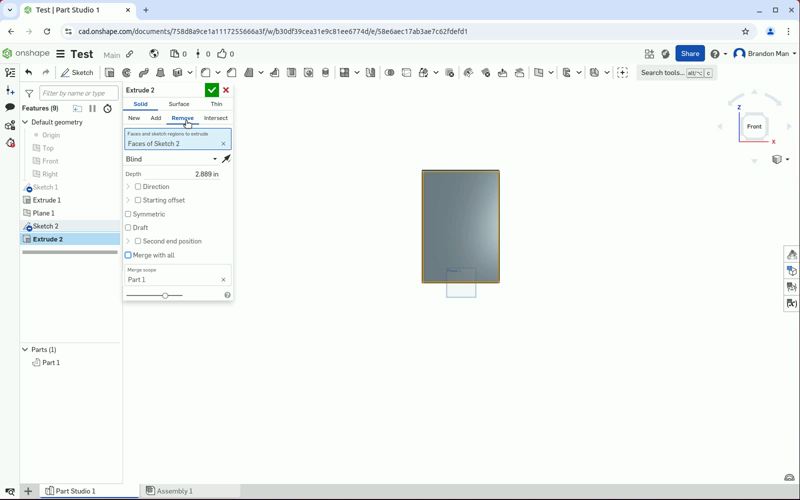
key(space)
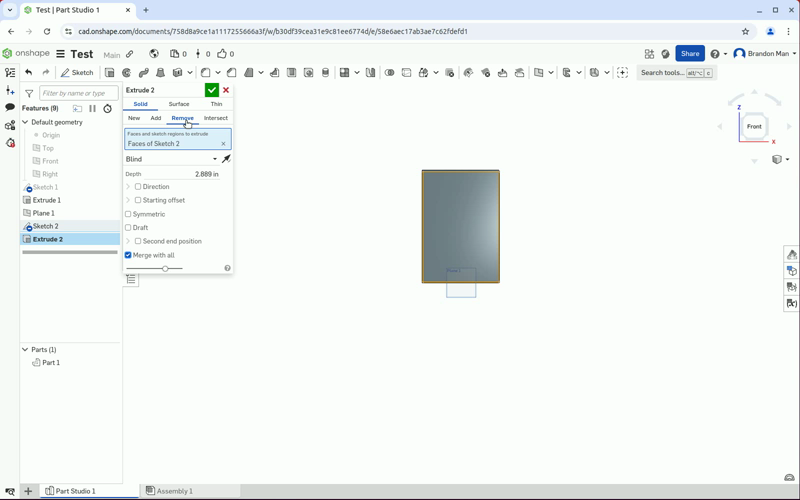
key(enter)
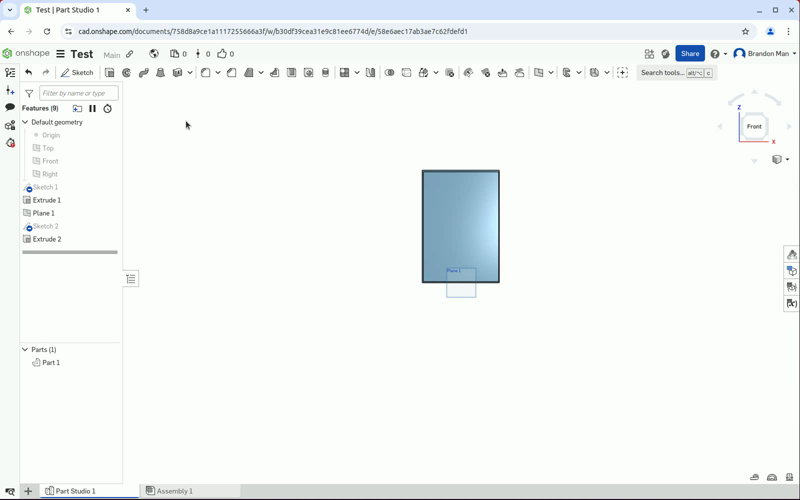
key(shift+h)
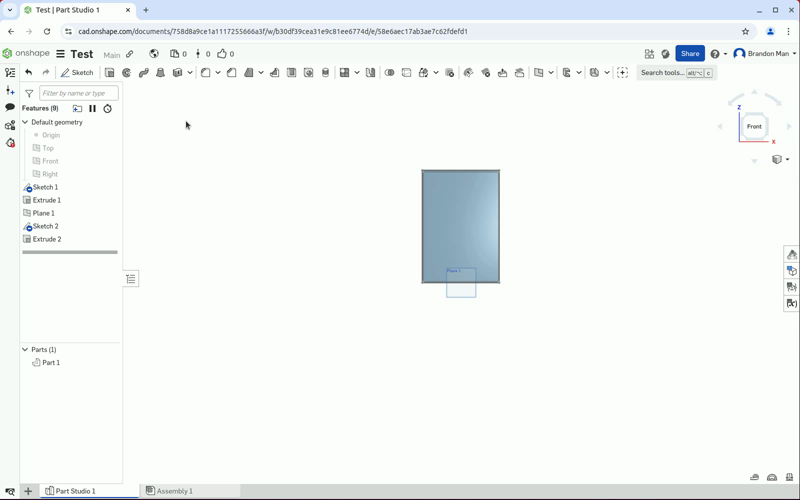
key(shift+h)
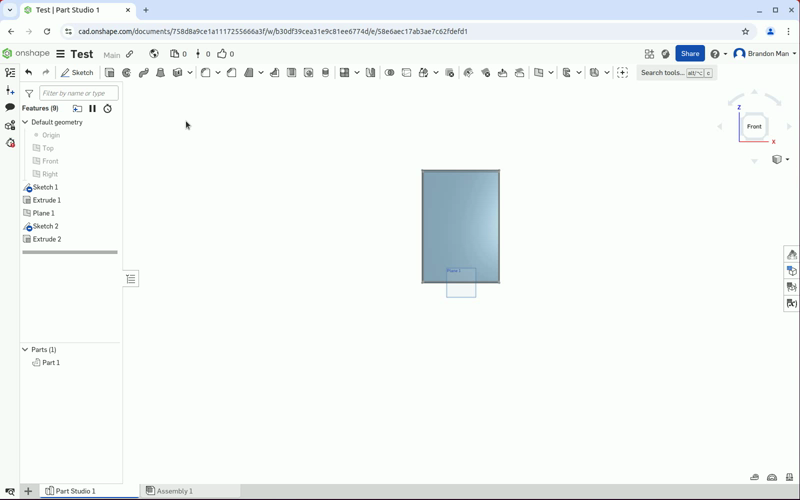
key(shift+7)
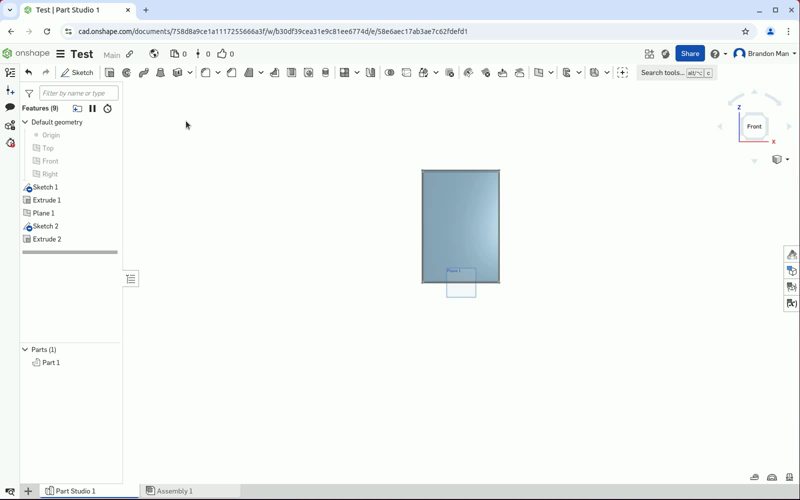
key(left, 2)
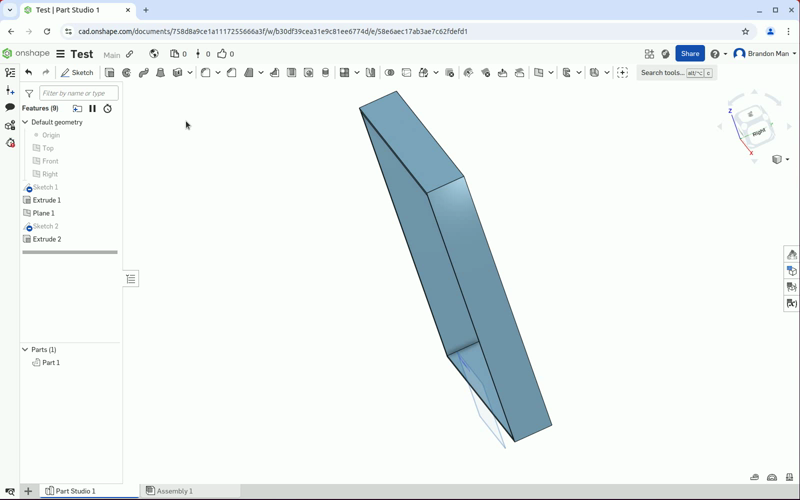
key(down, 2)
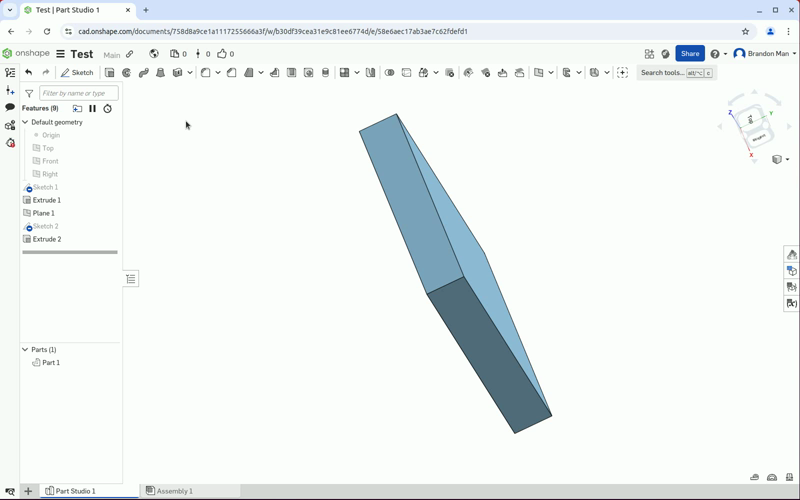
key(up, 2)
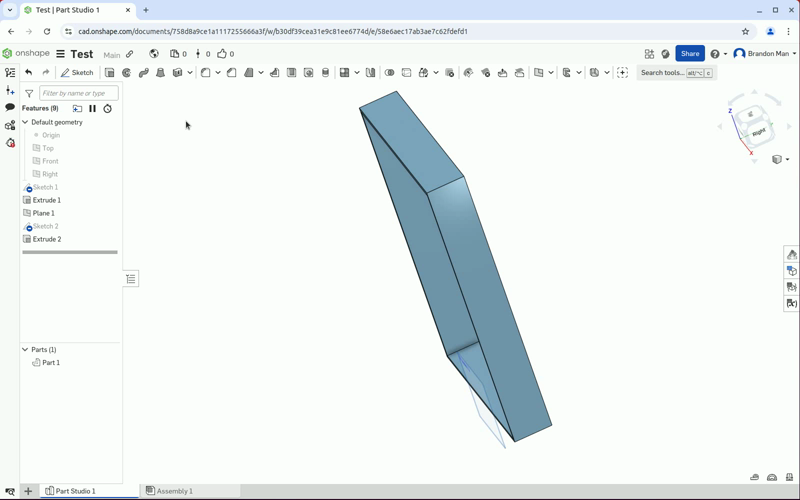
key(right, 2)
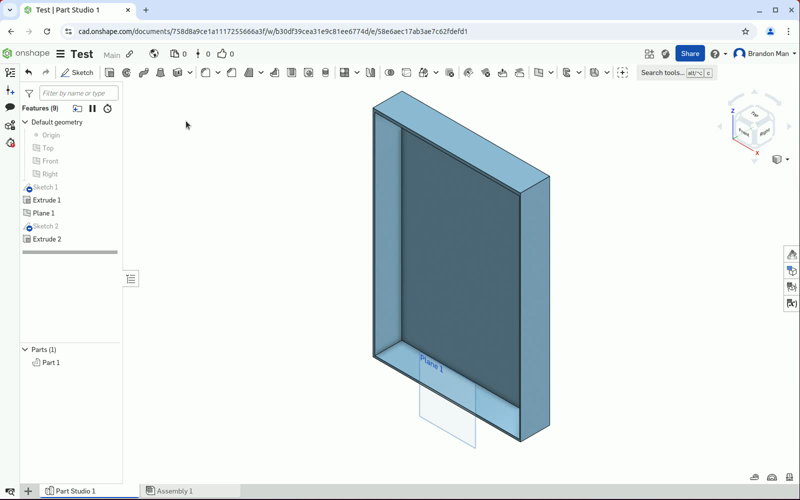
mouse_move(73, 189)
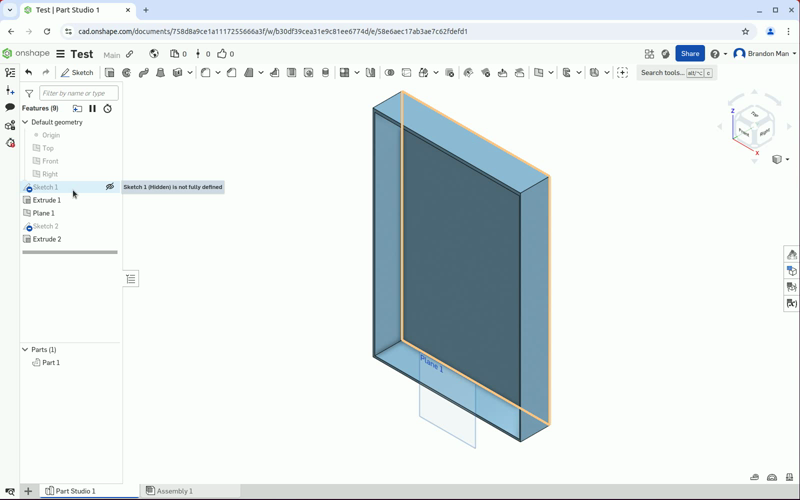
click(73, 189)